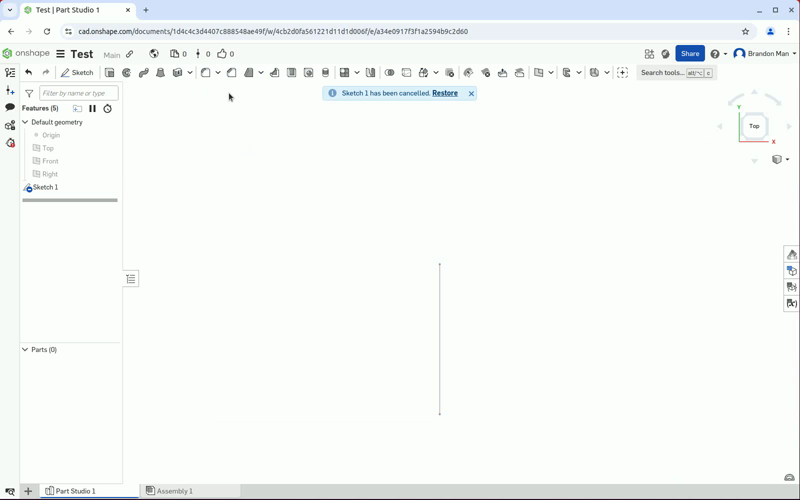
key(shift+h)
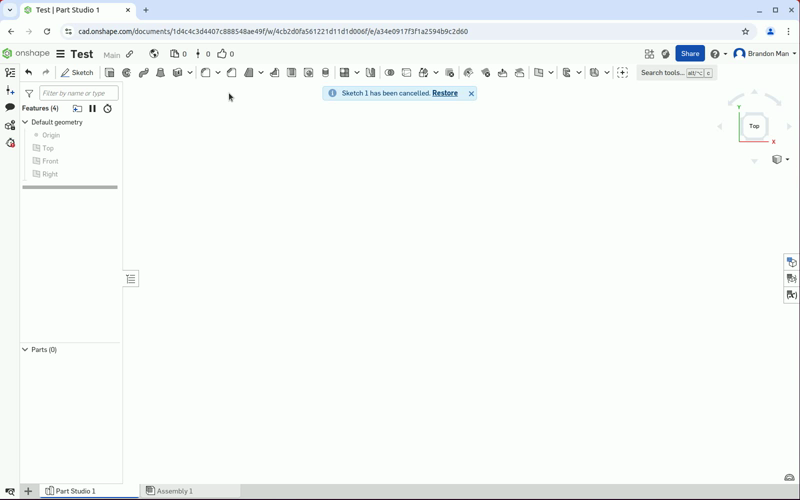
mouse_move(73, 352)
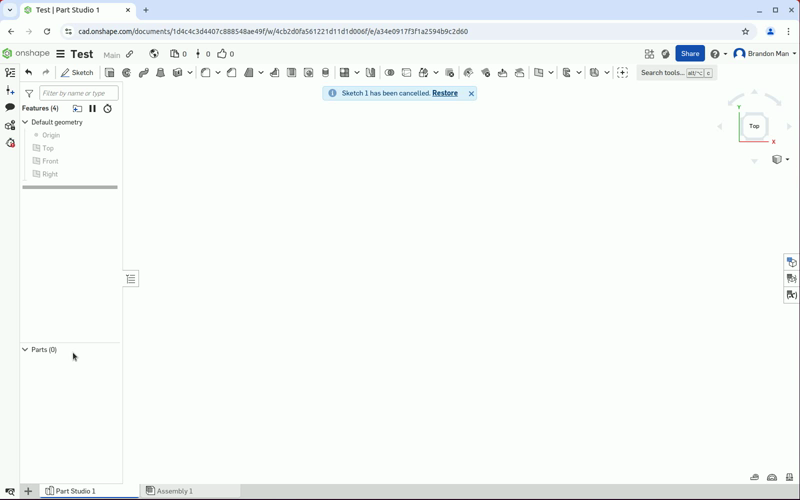
key(y)
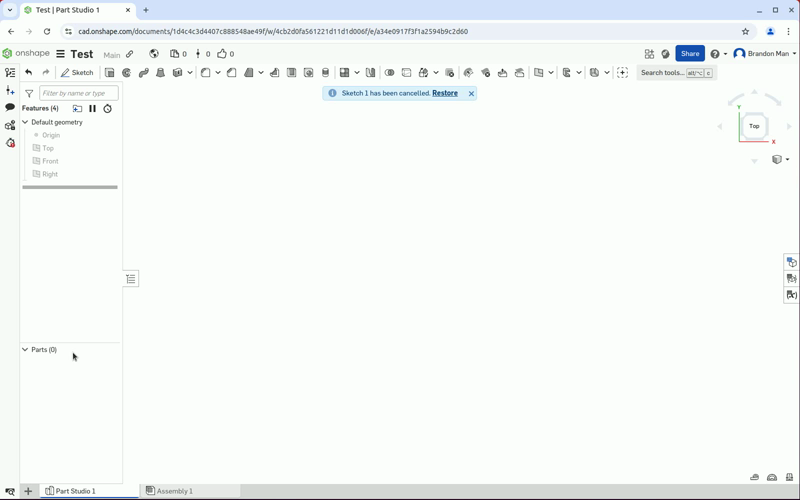
key(shift+p)
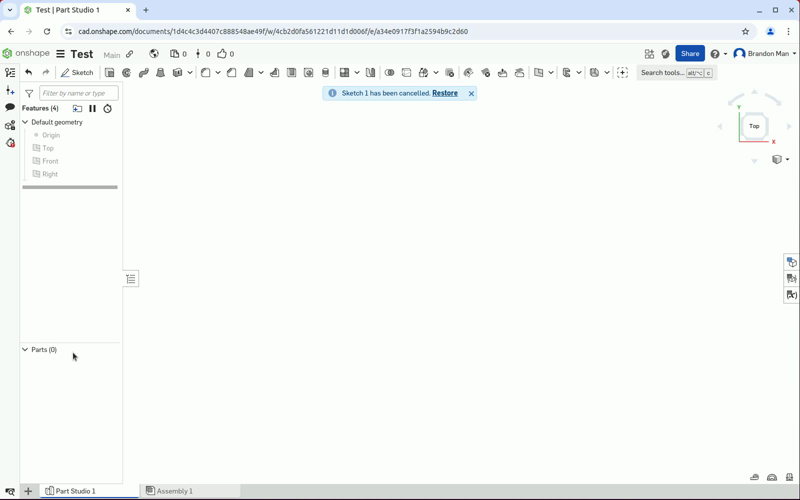
key(space)
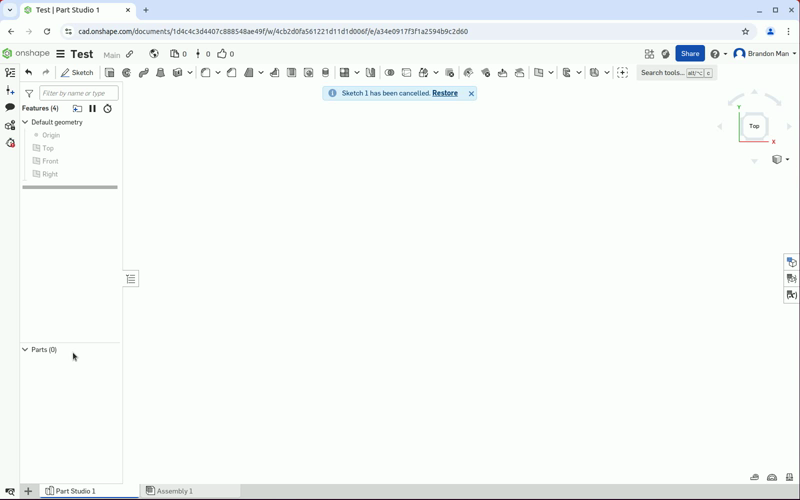
key_down(shift)
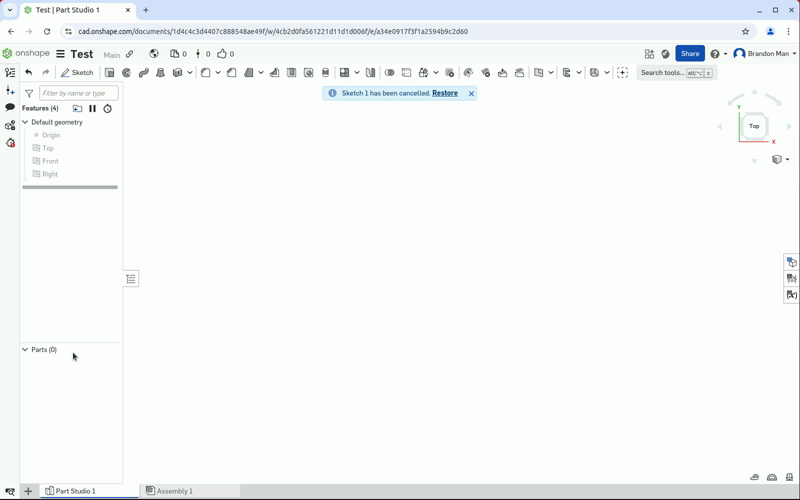
key(up)
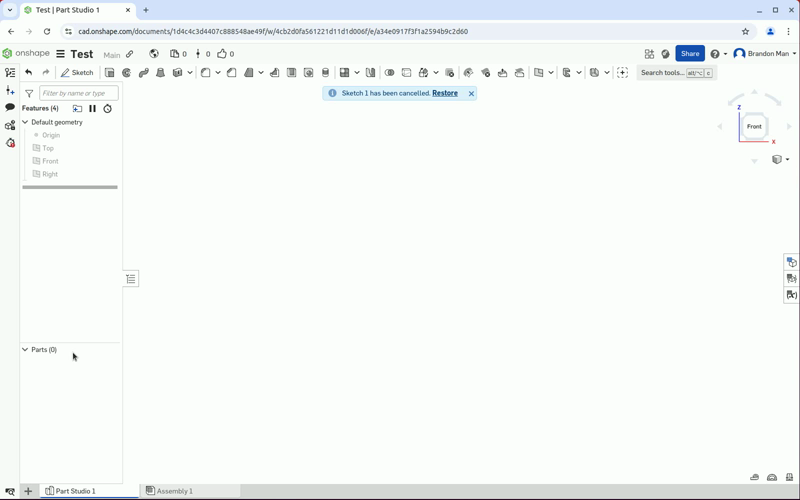
key_up(shift)
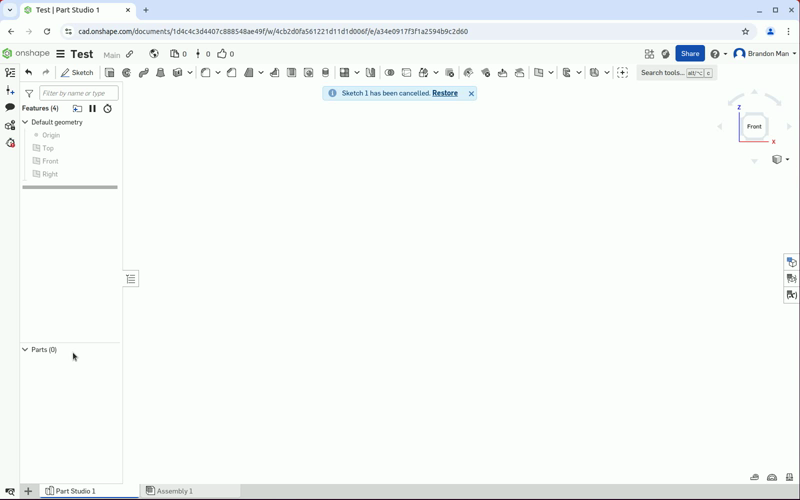
key(space)
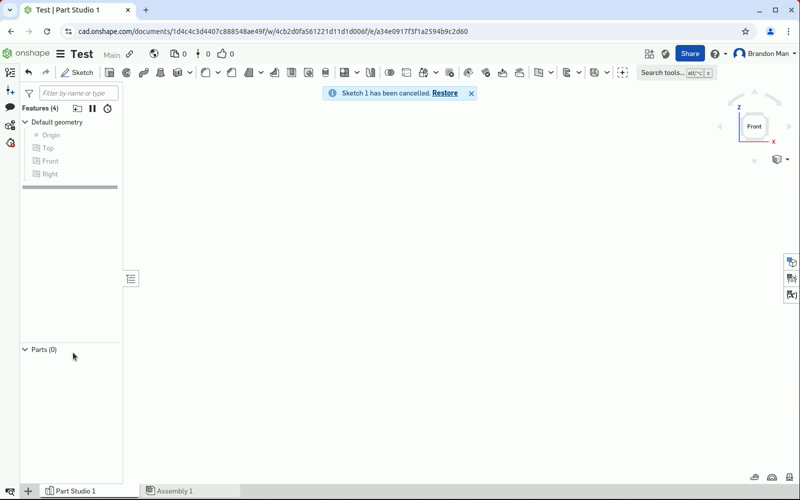
key_down(shift)
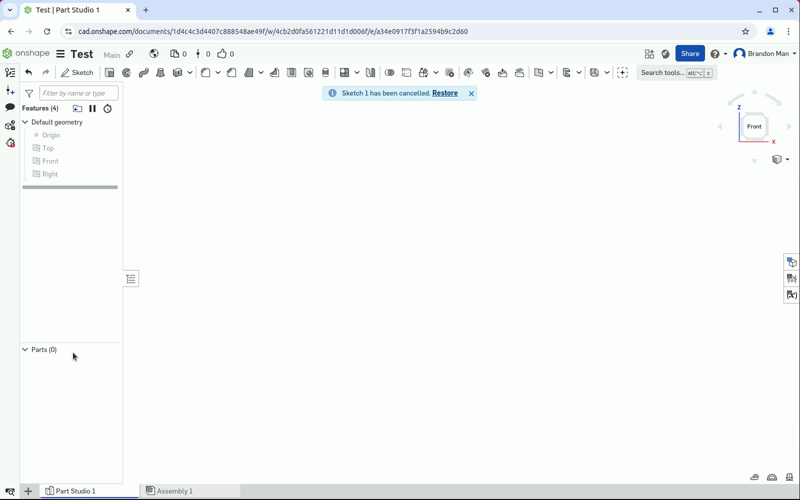
key(left)
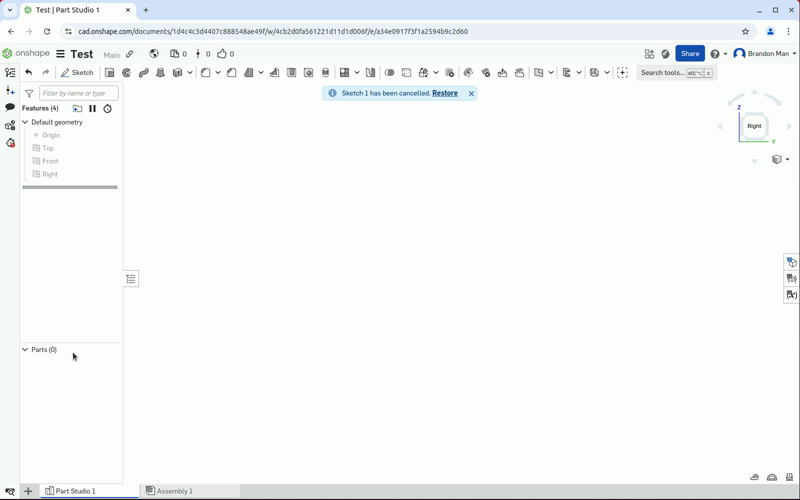
key_up(shift)
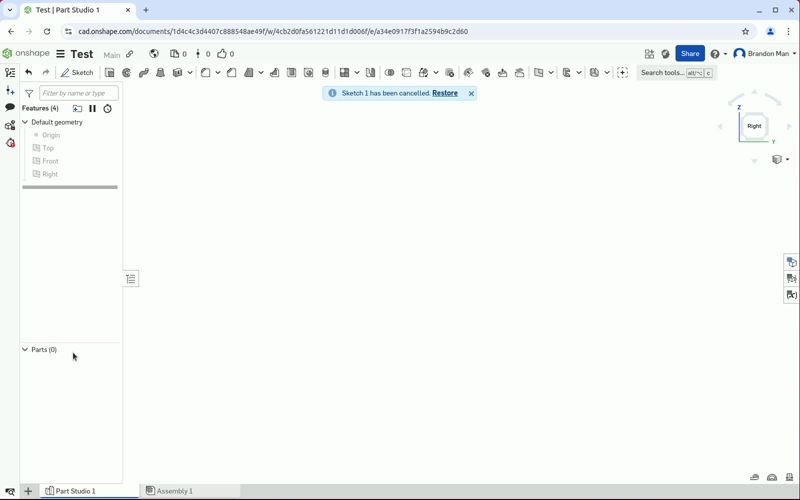
mouse_move(73, 352)
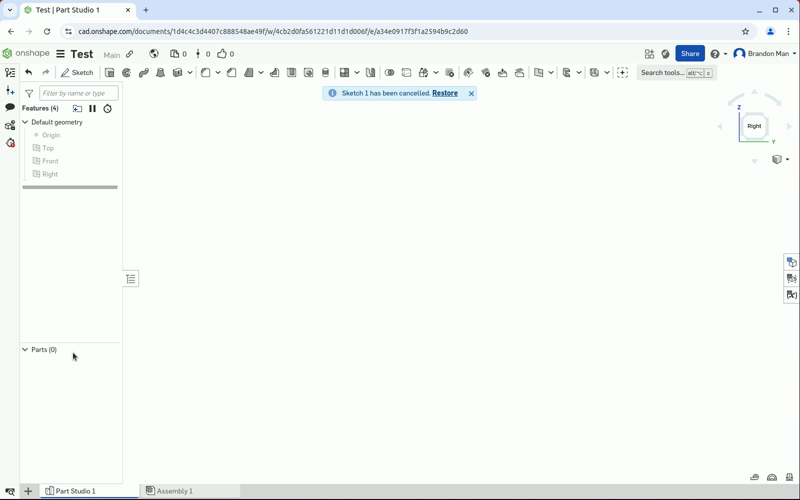
key(shift+y)
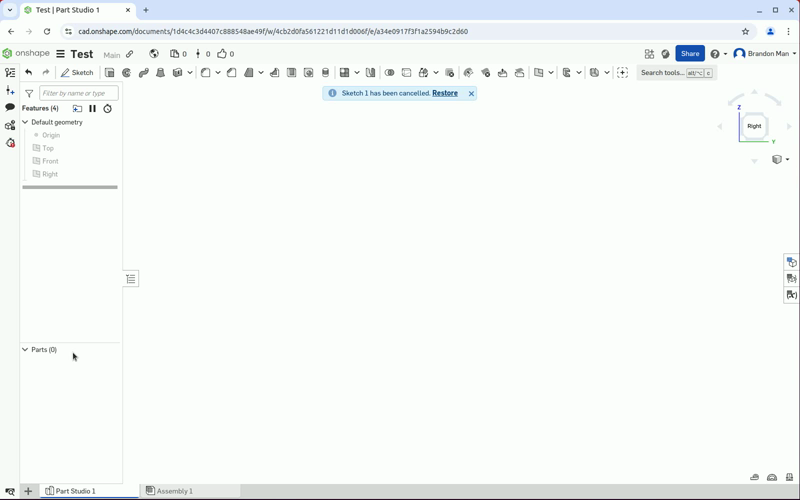
key(shift+s)
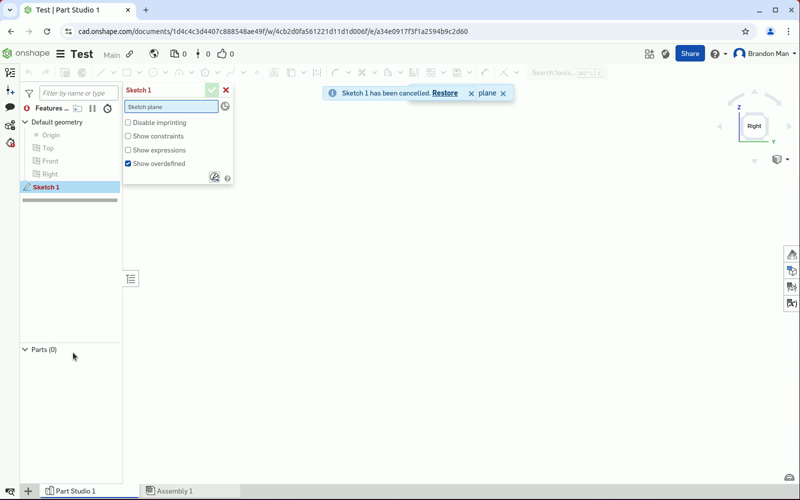
mouse_move(73, 176)
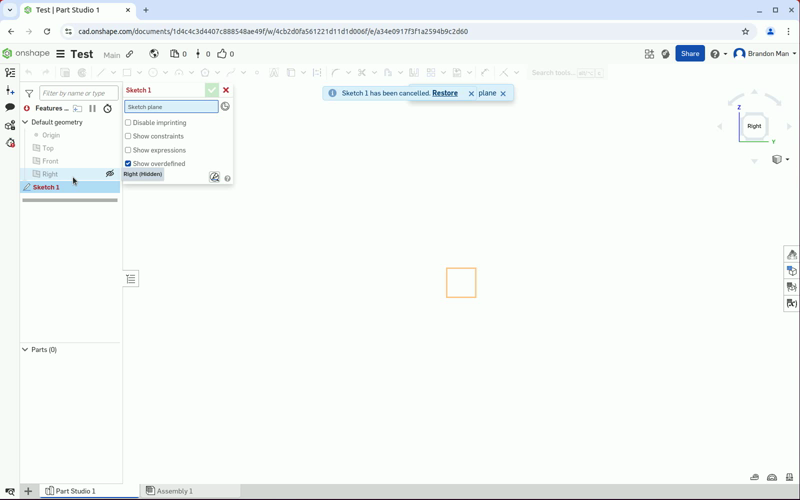
click(73, 176)
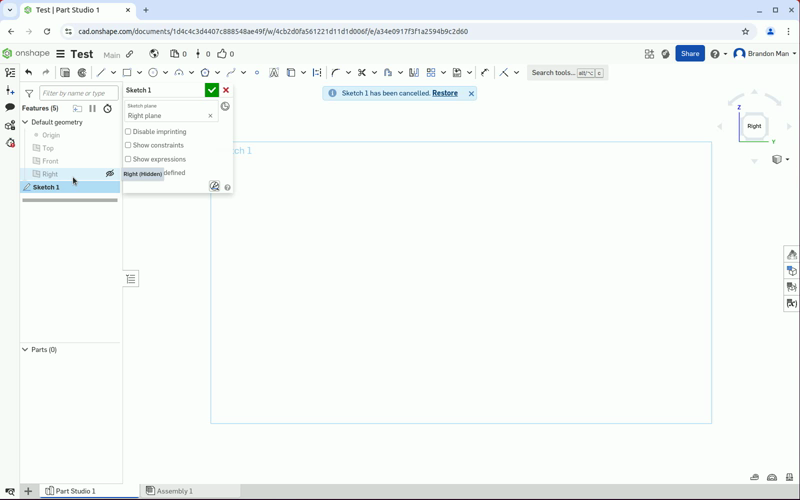
mouse_move(73, 352)
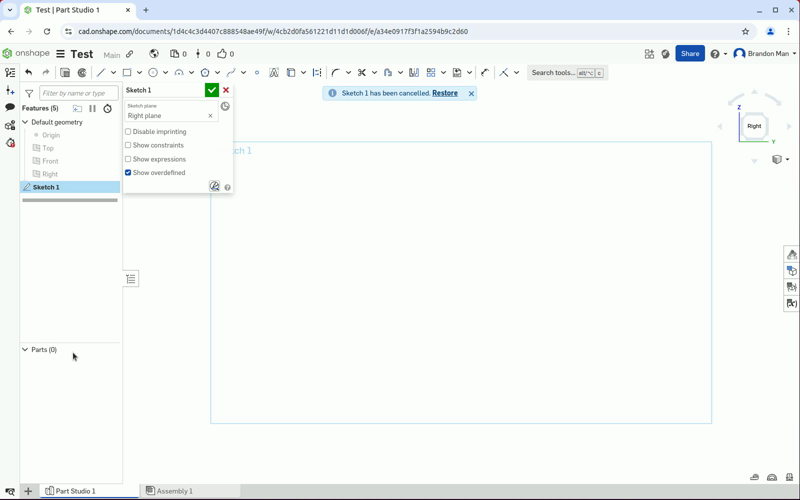
key(y)
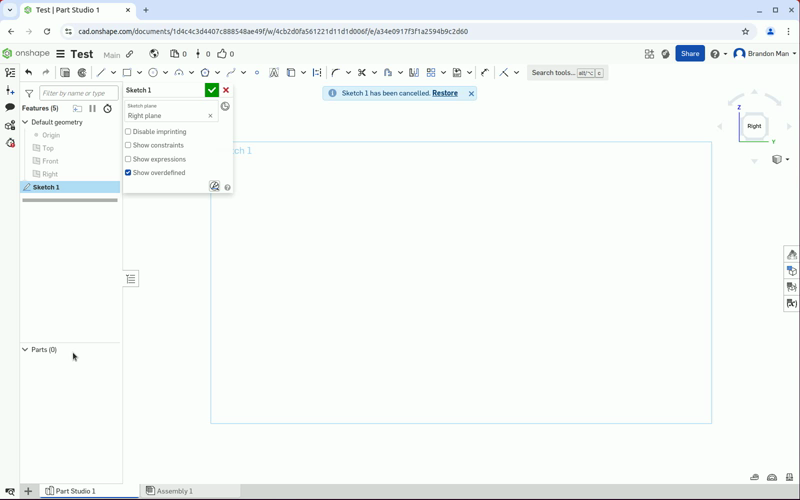
key(c)
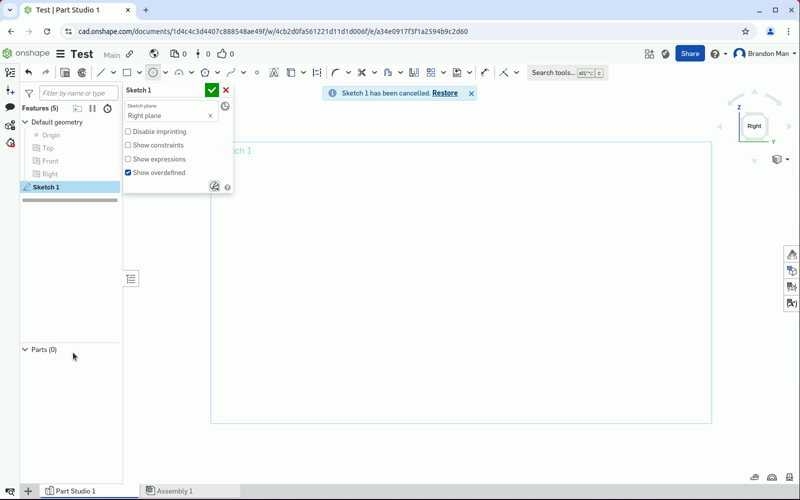
key_down(shift)
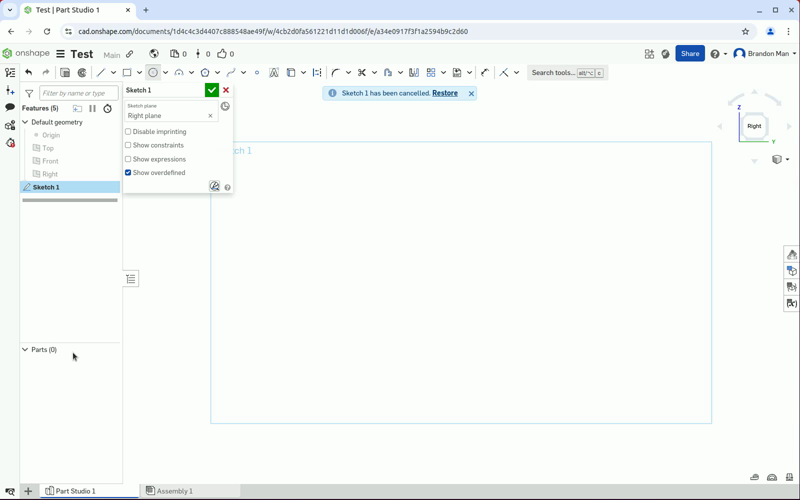
mouse_move(460, 282)
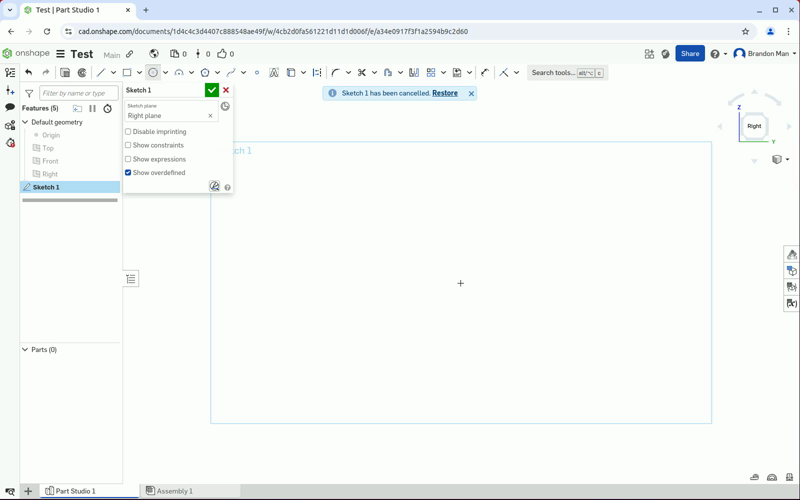
click(460, 282)
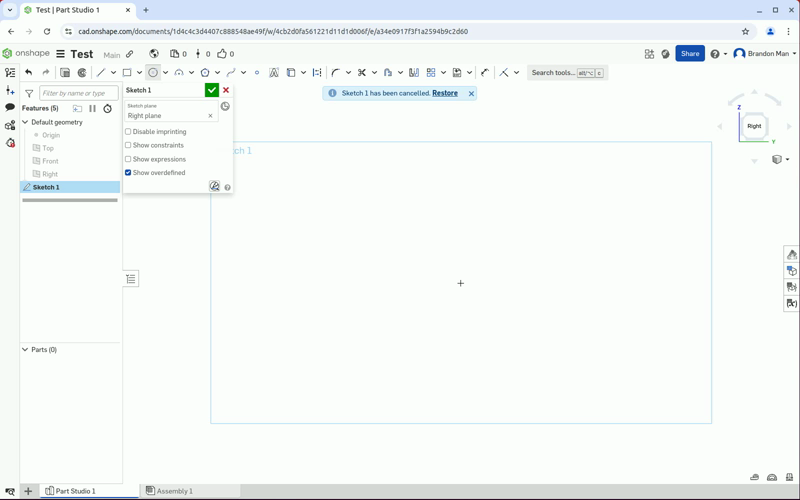
key_up(shift)
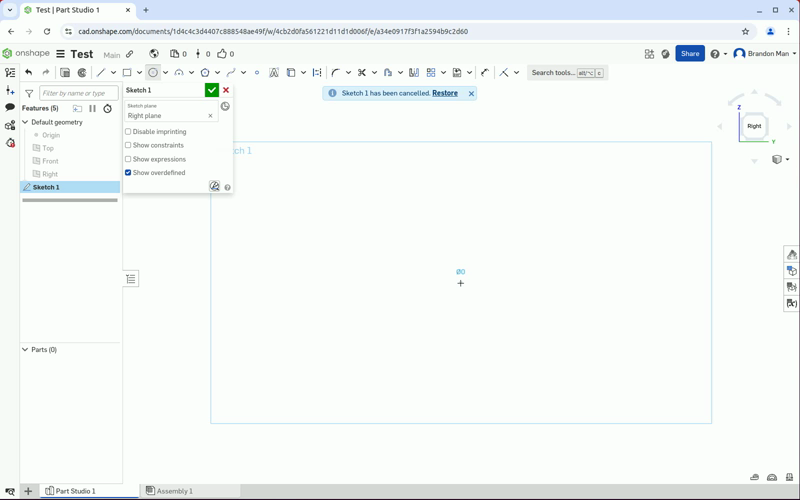
mouse_move(471, 282)
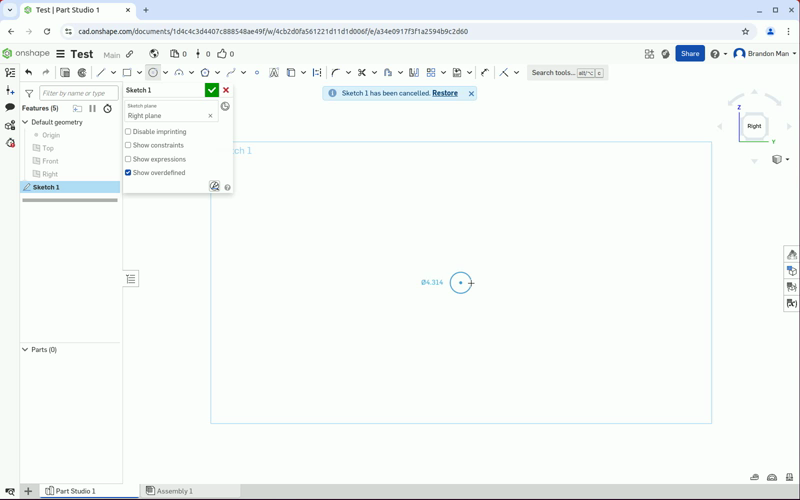
click(471, 282)
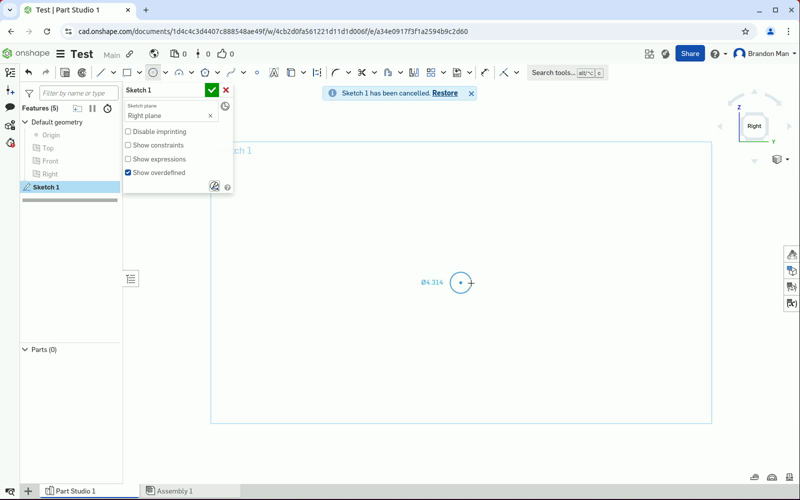
key(esc)
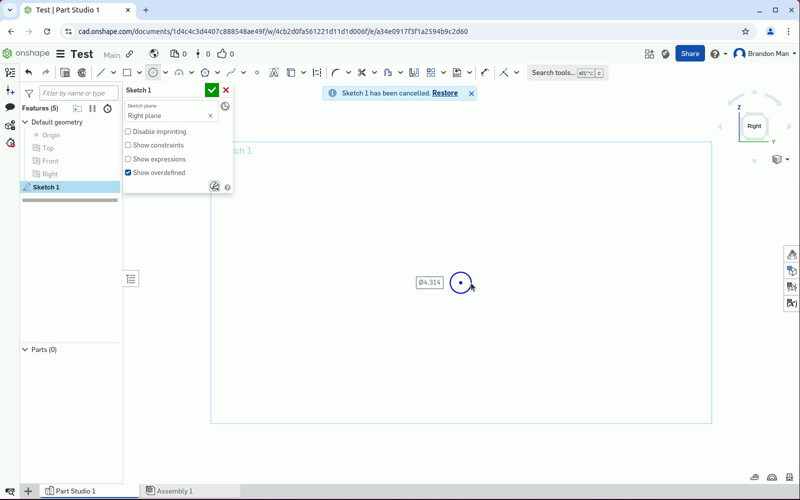
key(c)
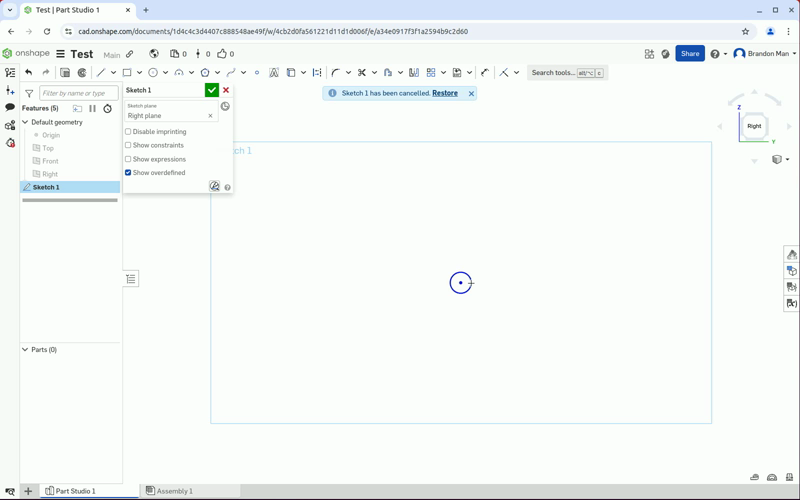
key_down(shift)
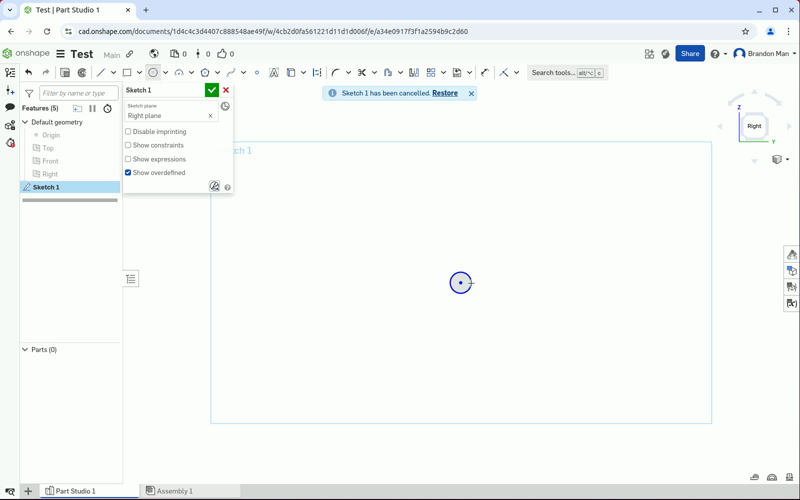
mouse_move(460, 282)
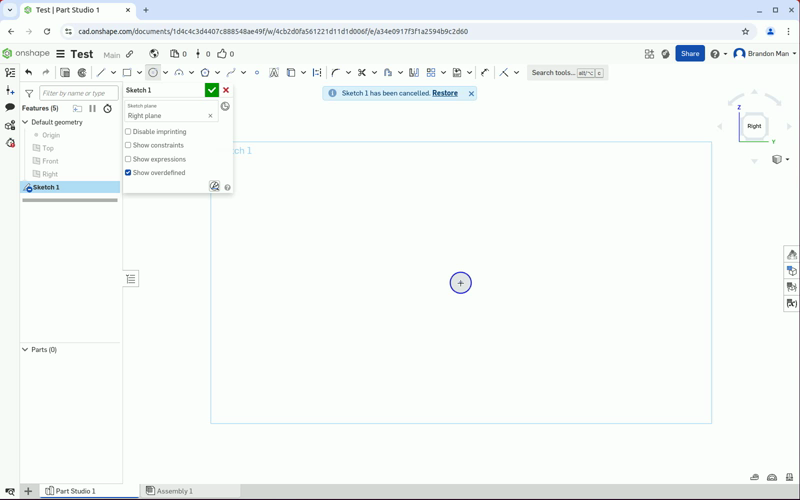
click(460, 282)
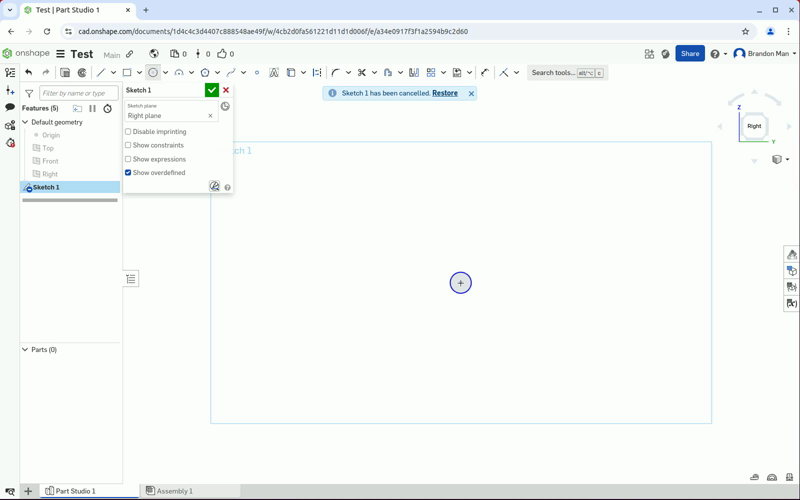
key_up(shift)
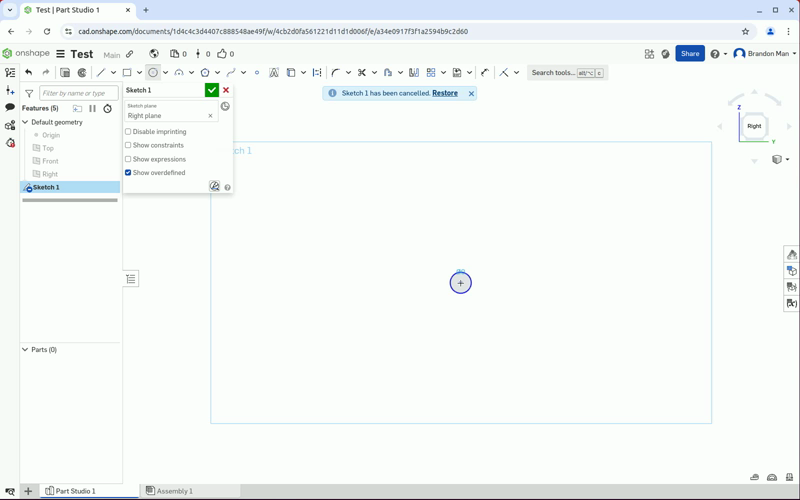
mouse_move(468, 282)
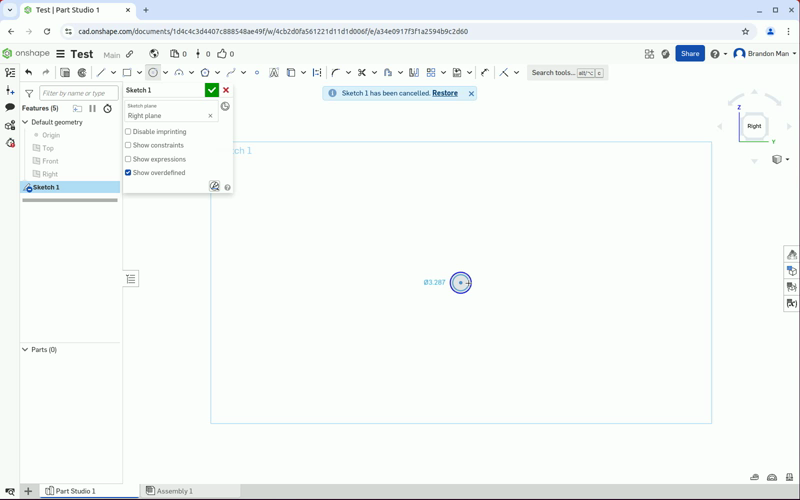
scroll(6)
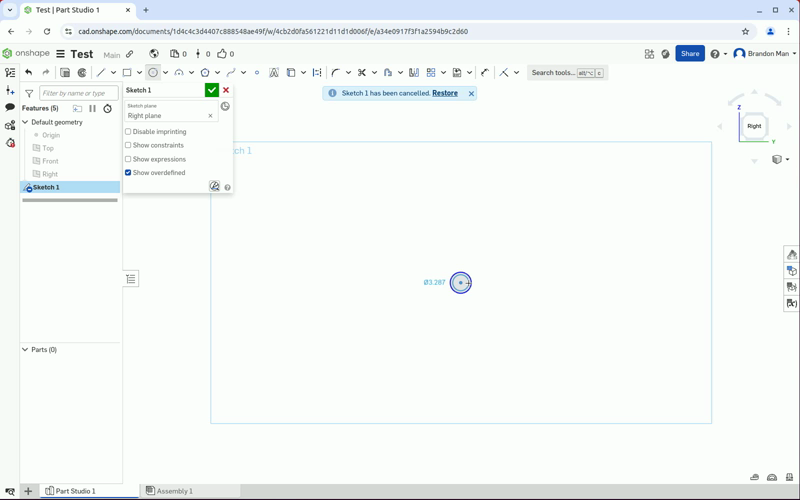
scroll(6)
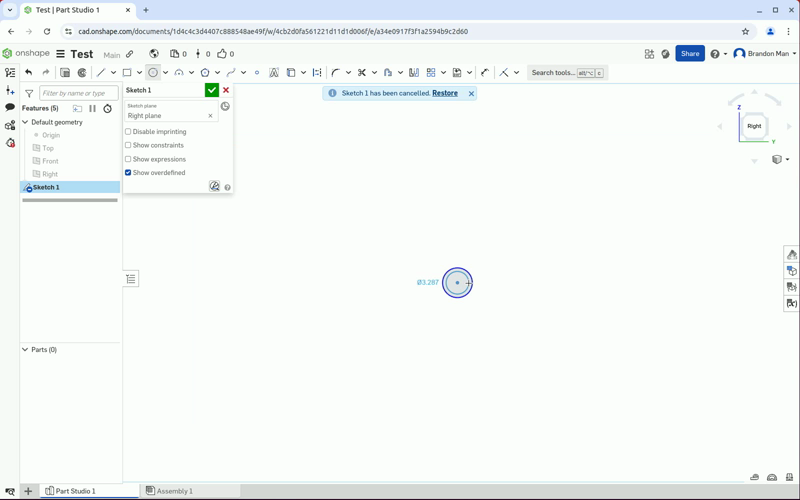
scroll(6)
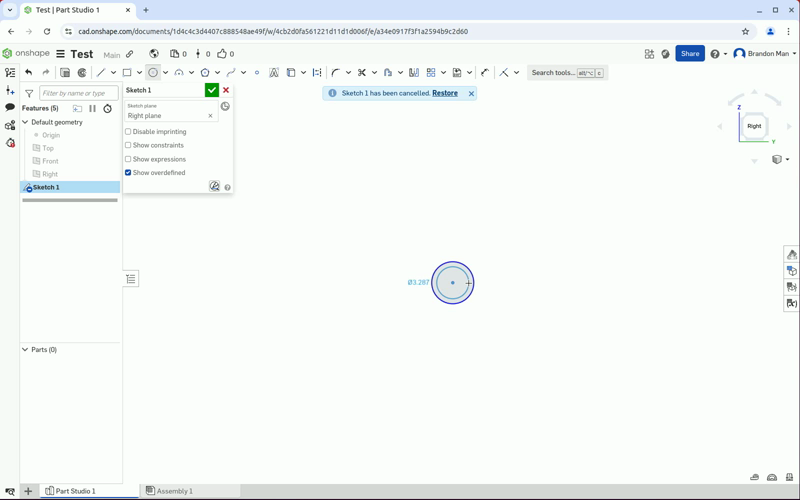
scroll(6)
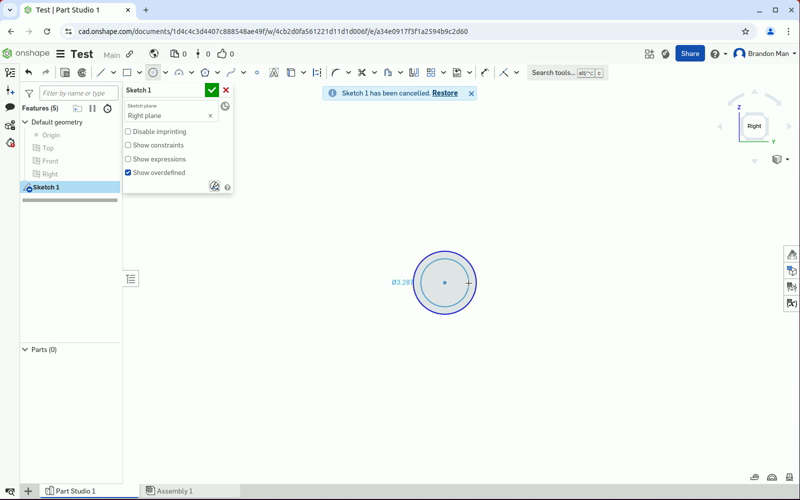
scroll(6)
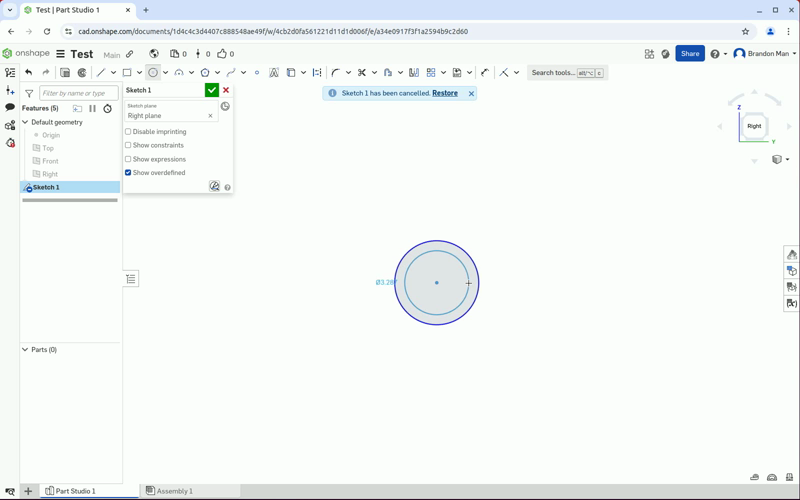
scroll(6)
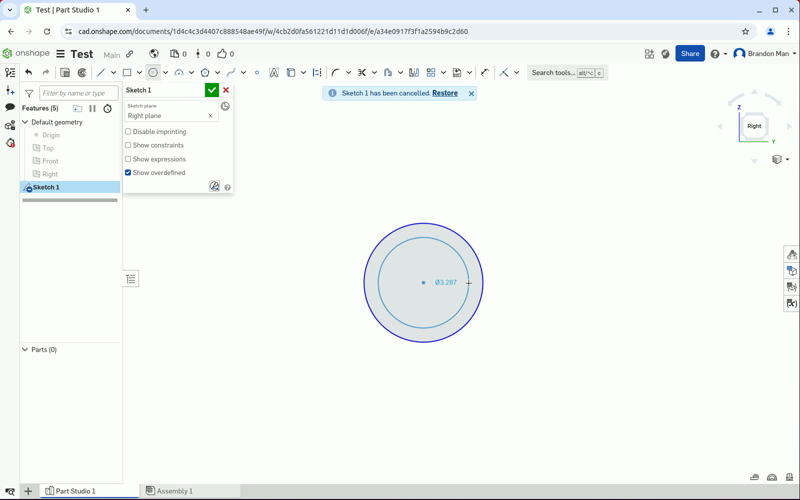
scroll(6)
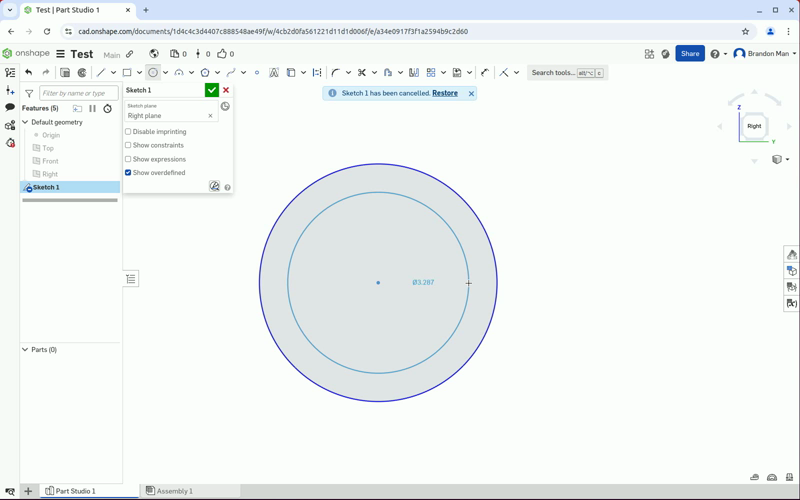
click(468, 282)
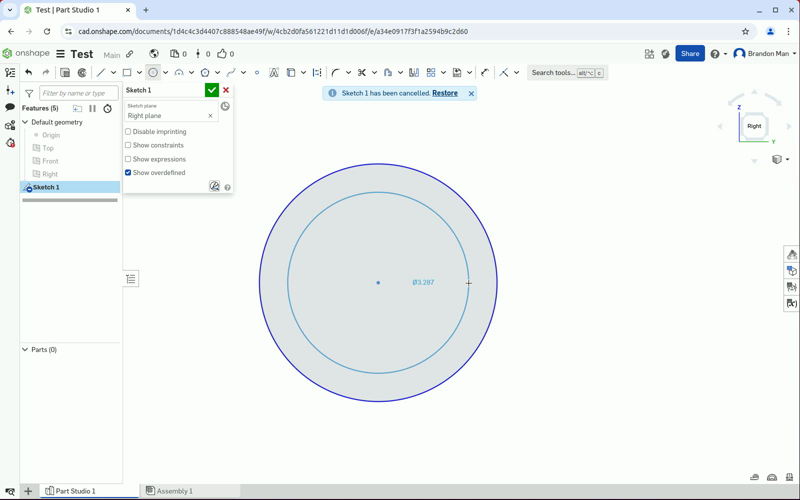
scroll(-6)
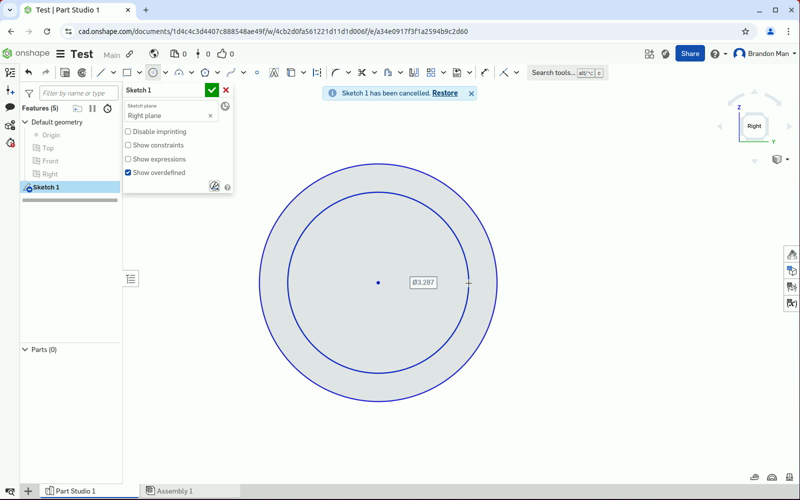
scroll(-6)
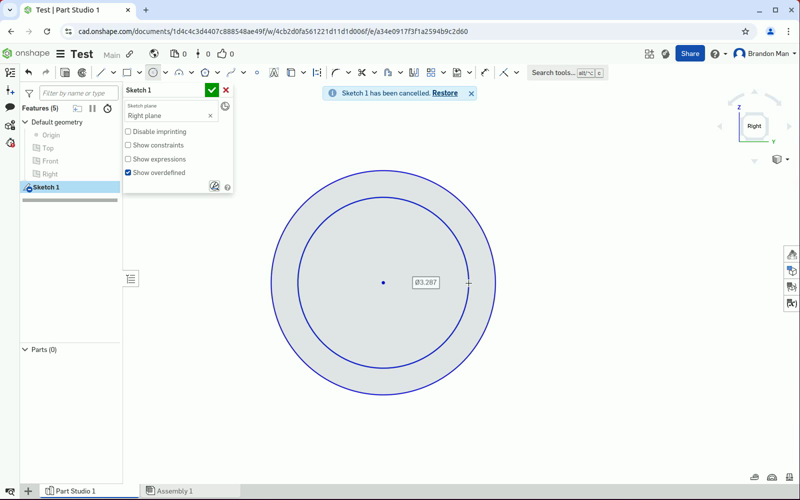
scroll(-6)
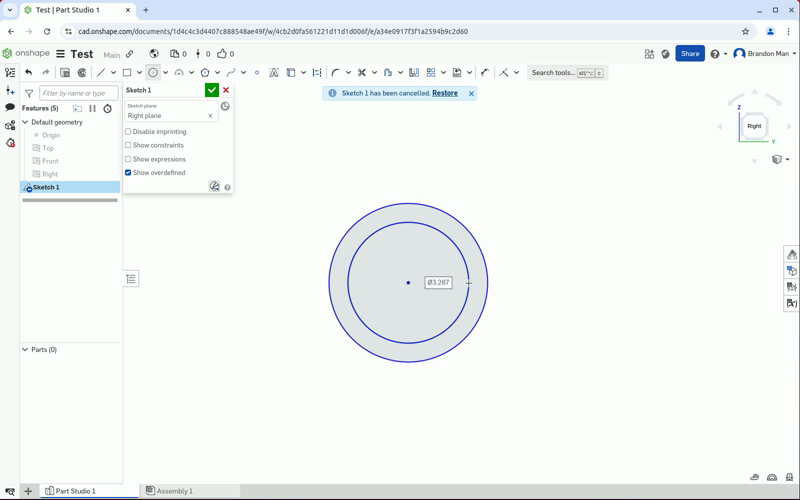
scroll(-6)
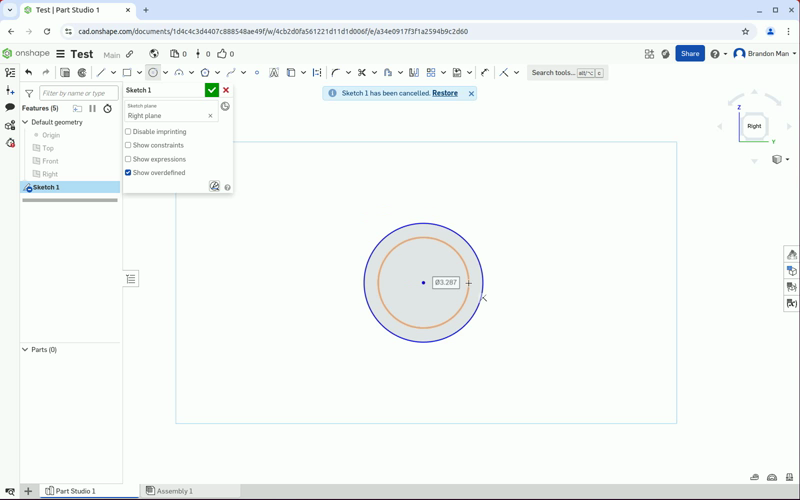
scroll(-6)
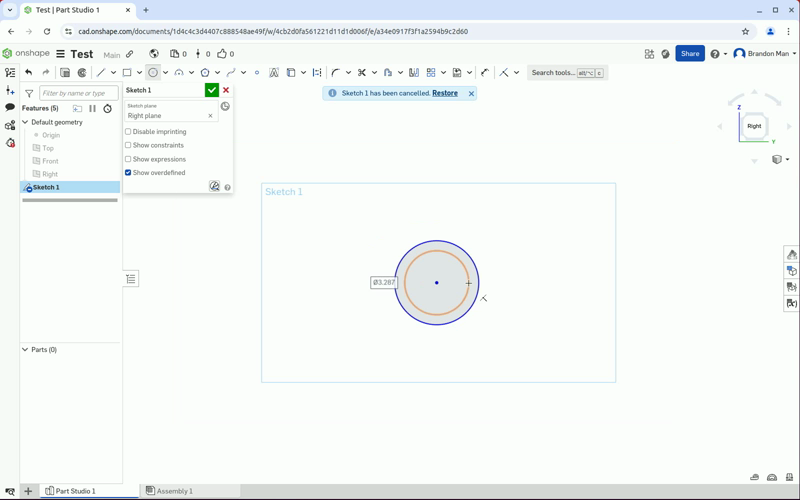
scroll(-6)
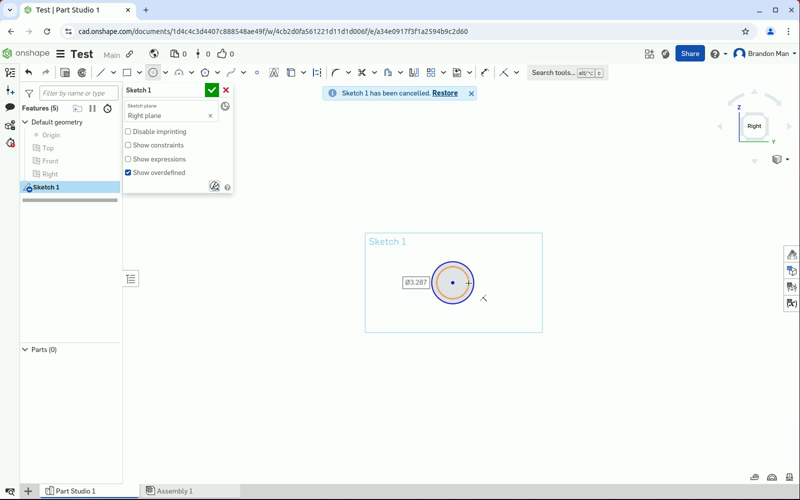
scroll(-6)
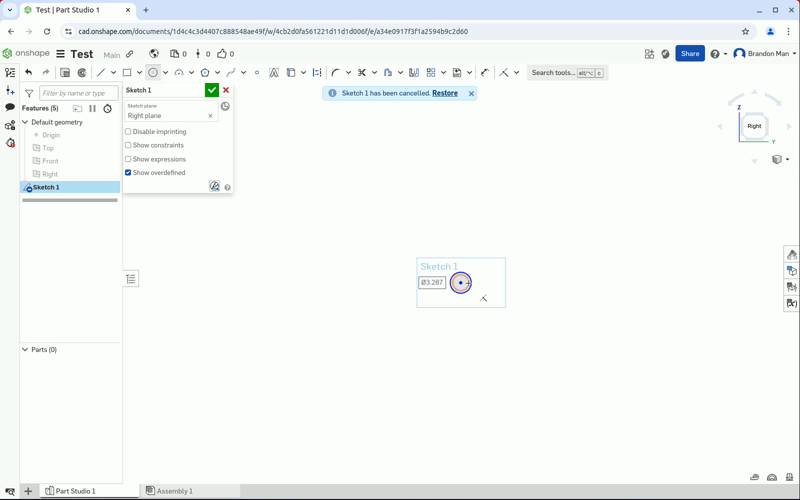
key(esc)
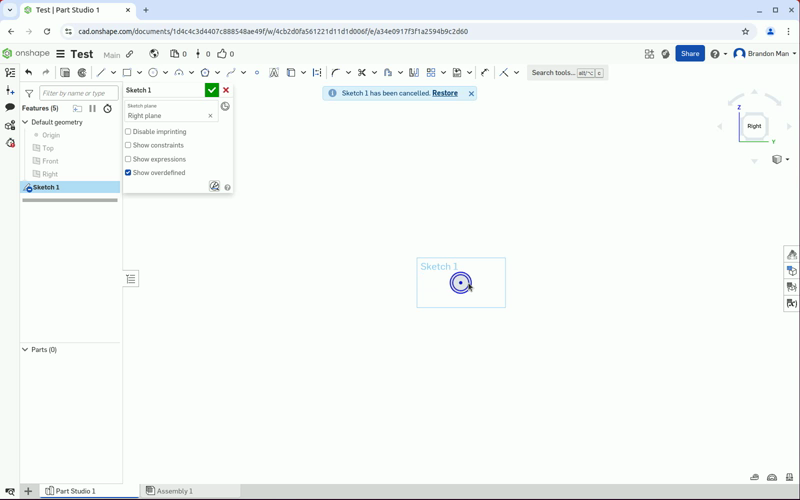
mouse_move(454, 277)
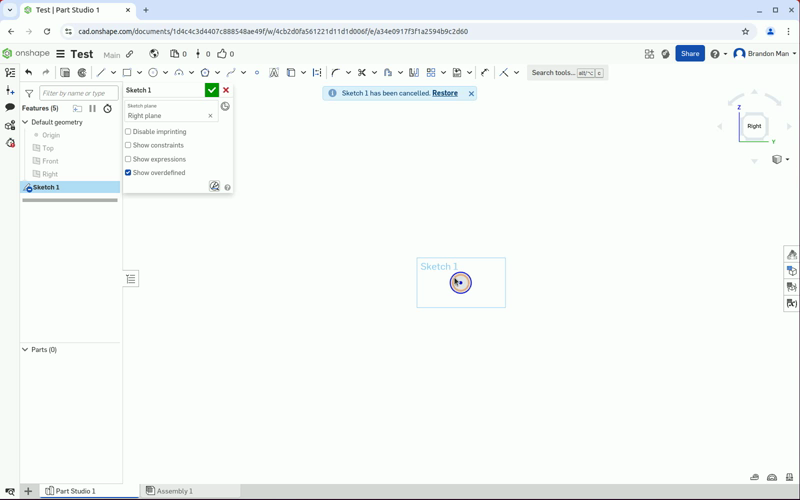
scroll(6)
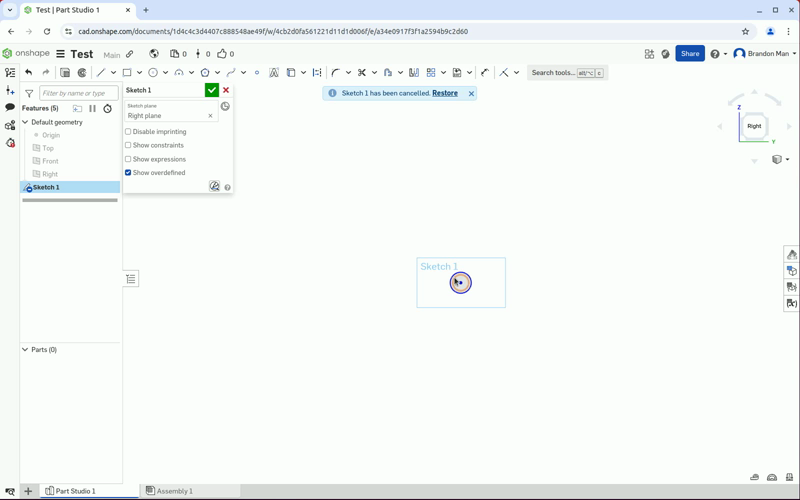
scroll(6)
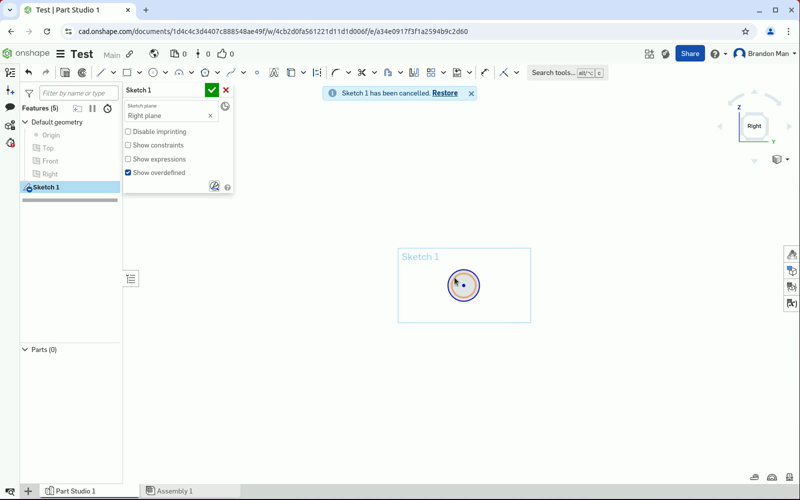
scroll(6)
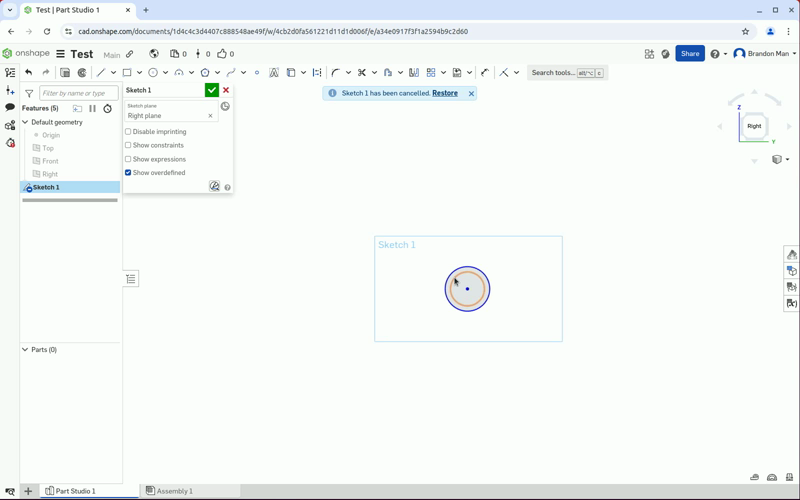
scroll(6)
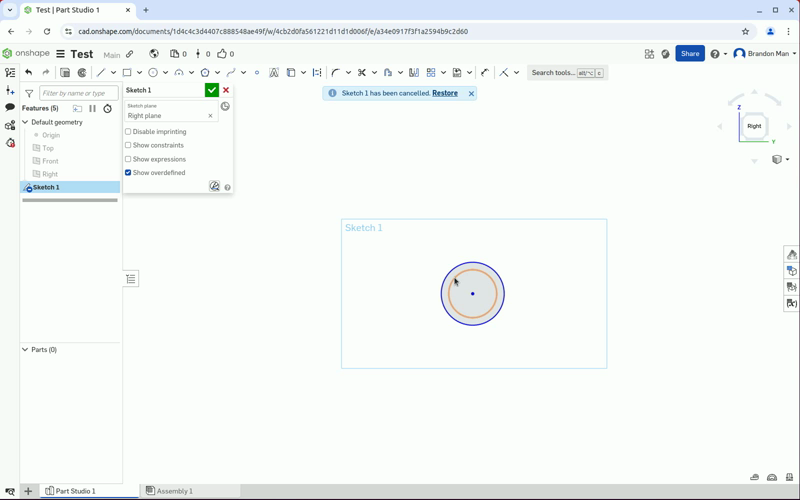
scroll(6)
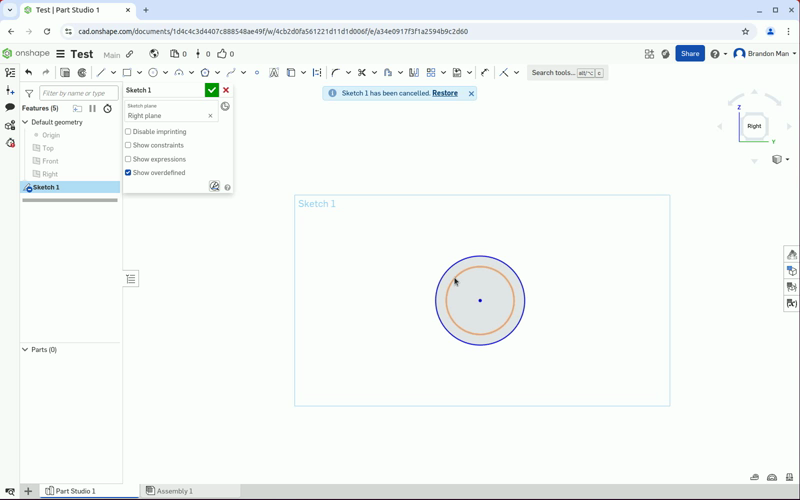
scroll(6)
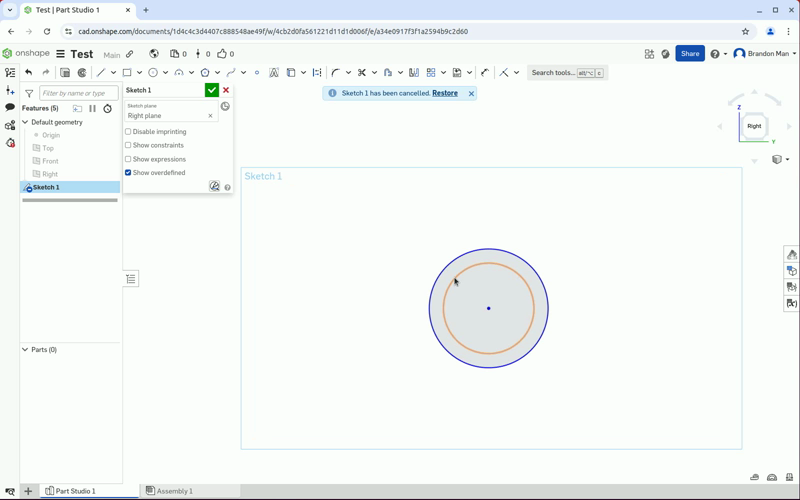
scroll(6)
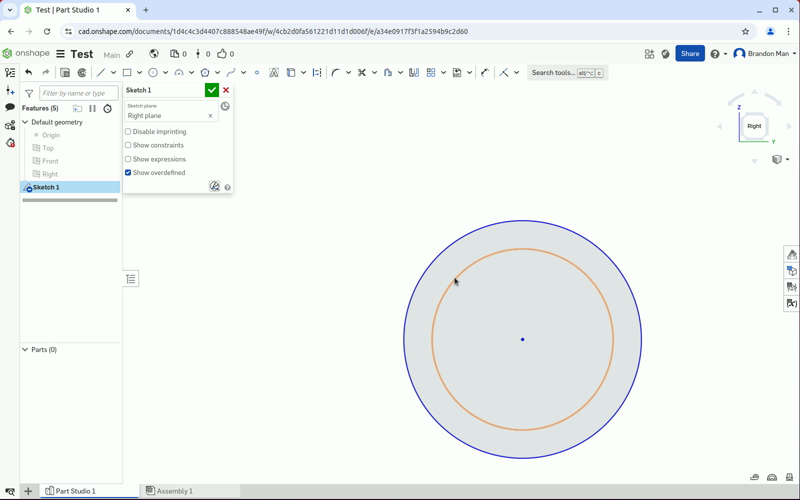
click(454, 277)
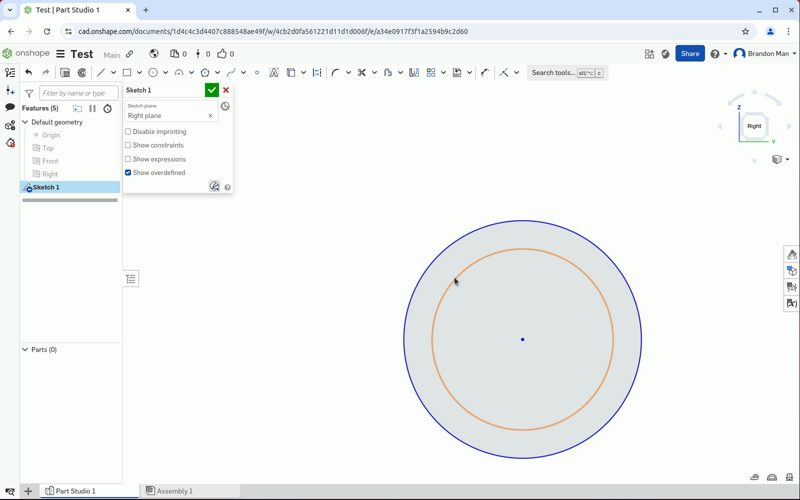
scroll(-6)
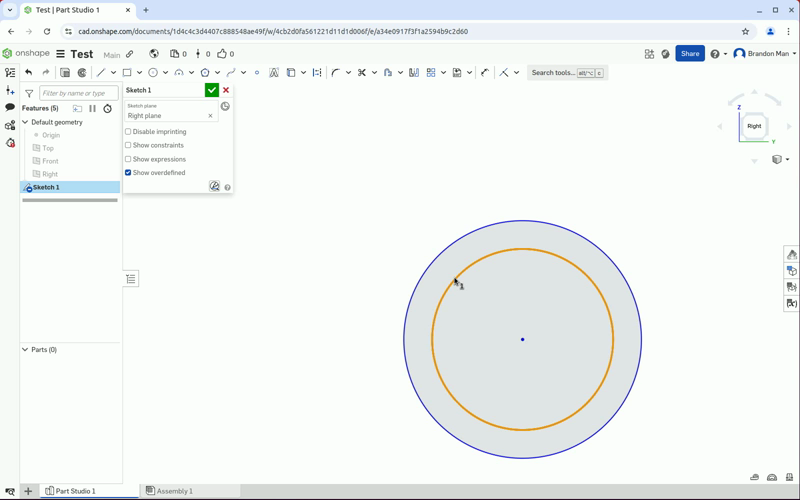
scroll(-6)
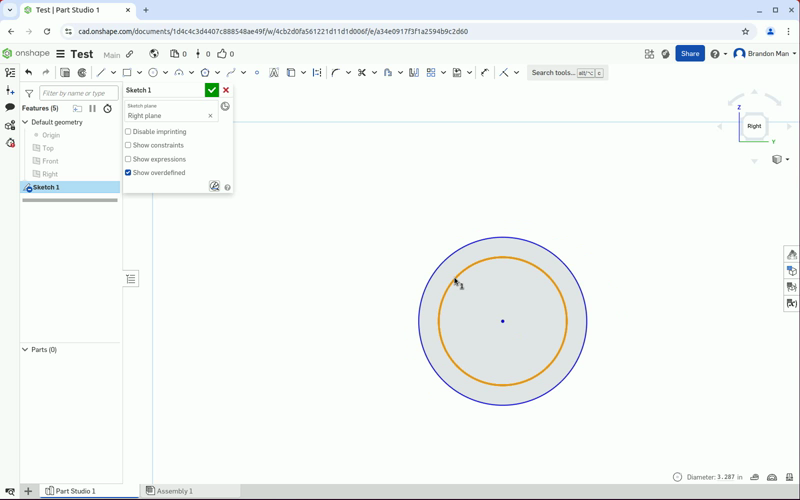
scroll(-6)
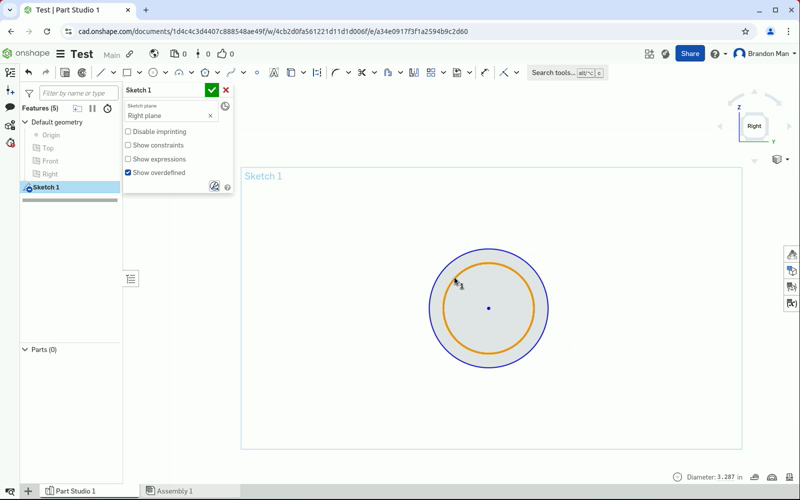
scroll(-6)
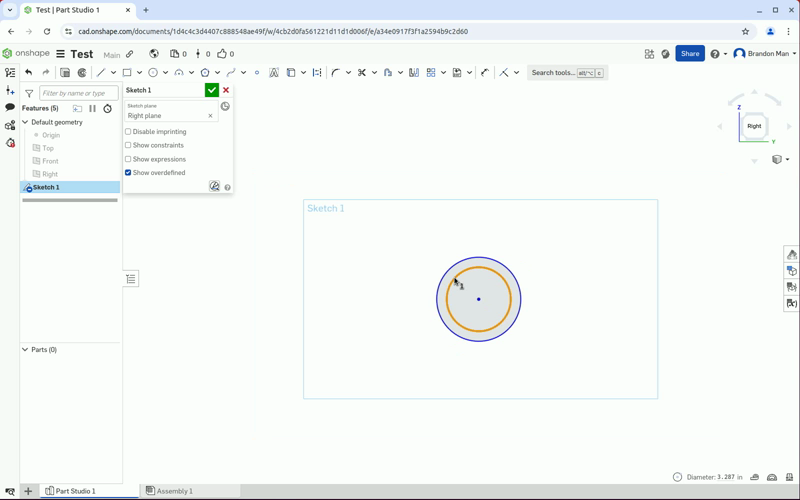
scroll(-6)
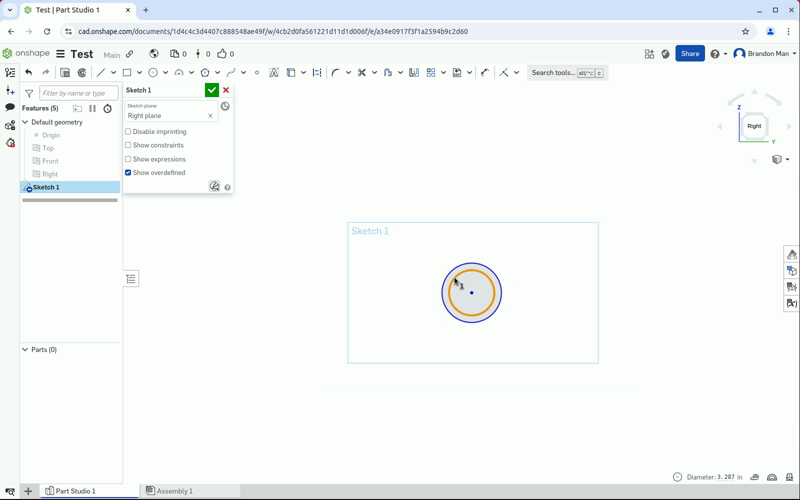
scroll(-6)
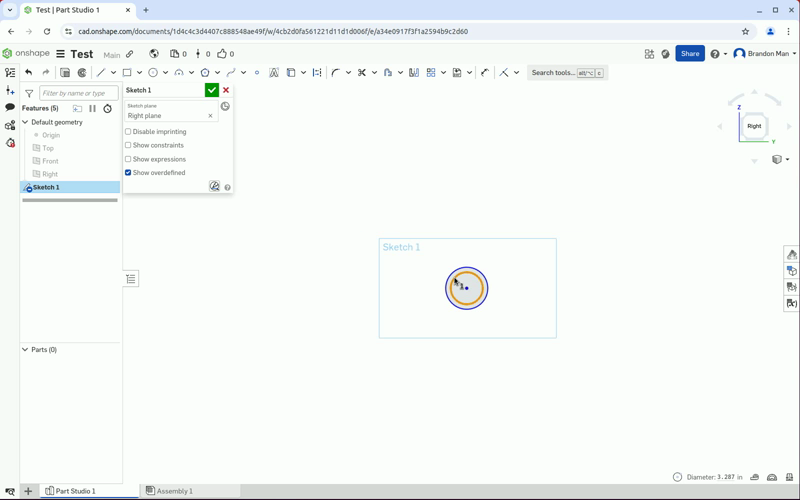
scroll(-6)
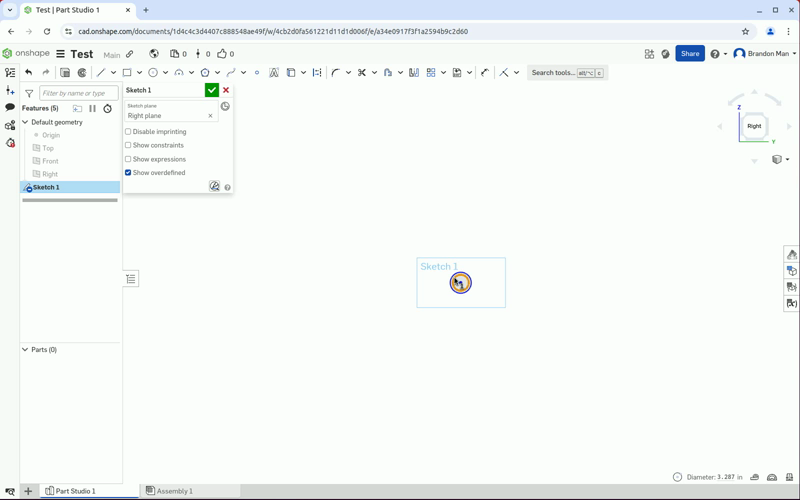
mouse_move(73, 352)
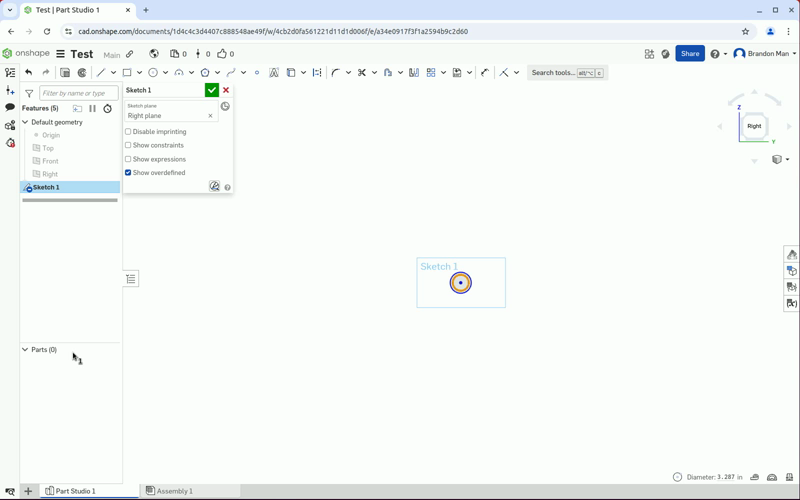
key(shift+y)
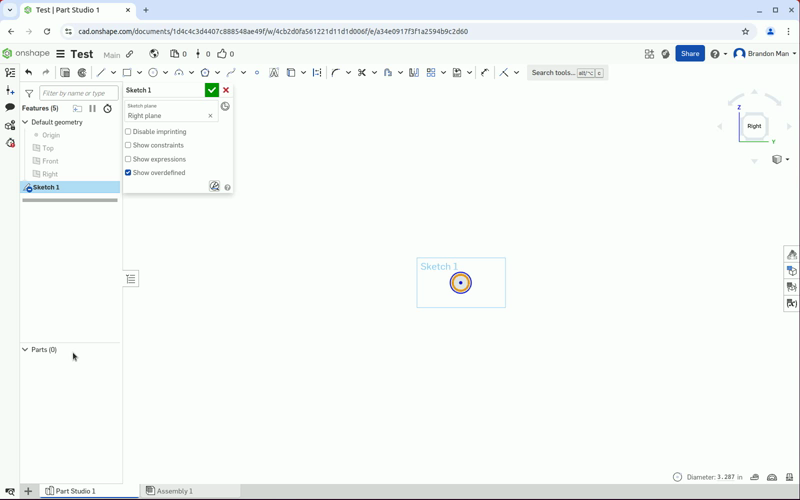
key(shift+e)
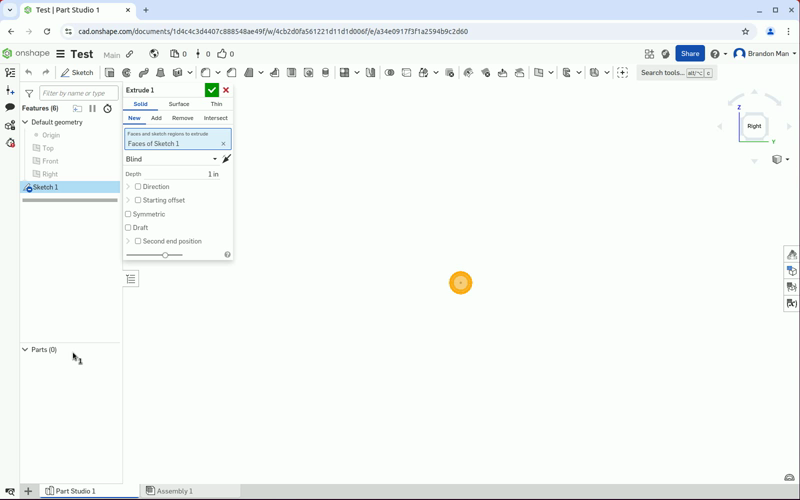
mouse_move(143, 106)
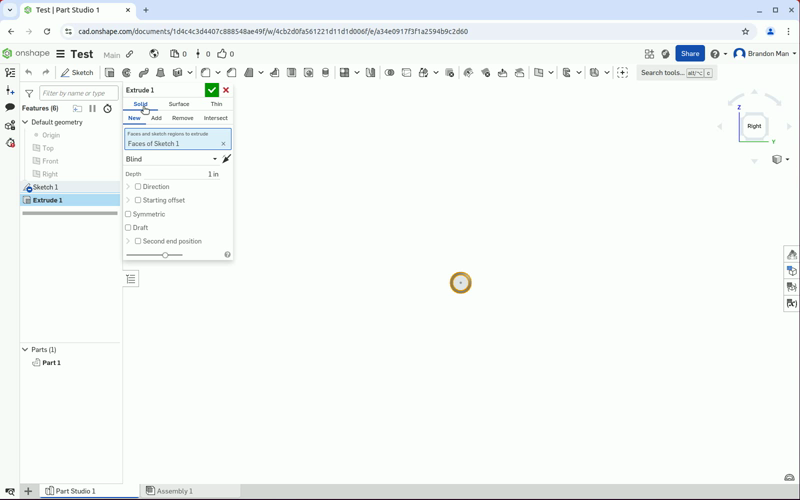
click(143, 106)
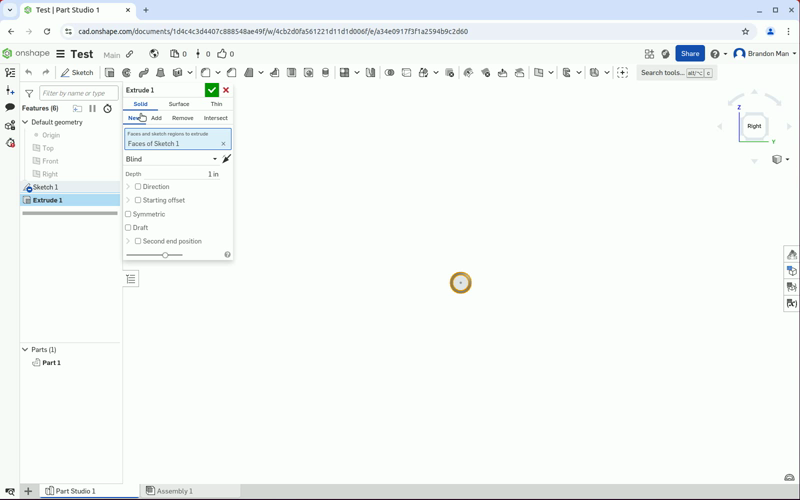
mouse_move(137, 120)
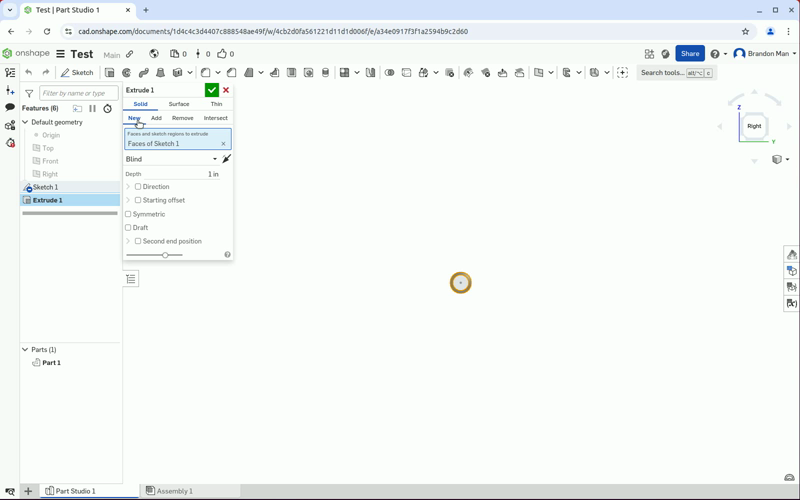
click(137, 120)
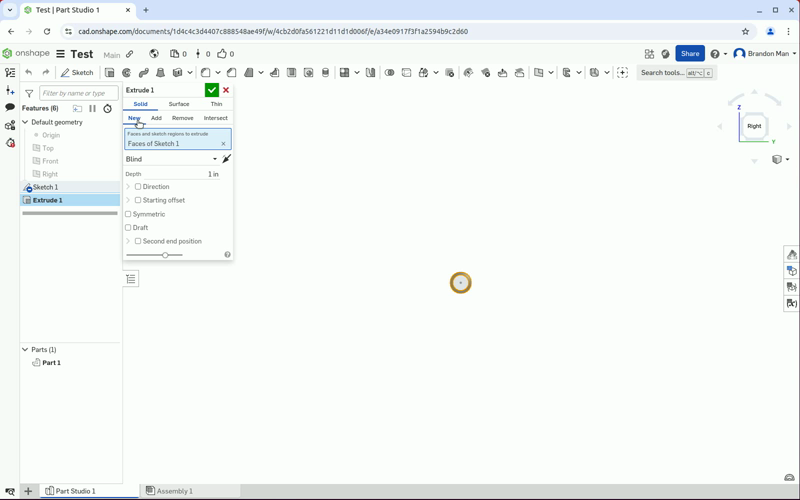
key(tab, 4)
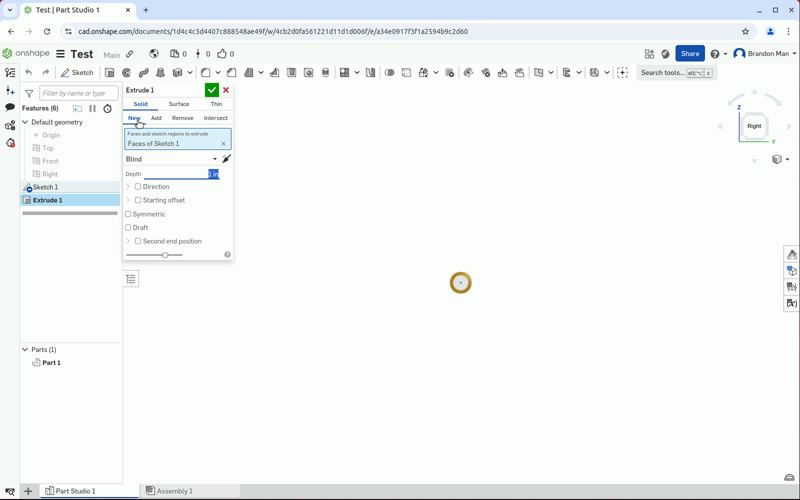
text(-23.108)
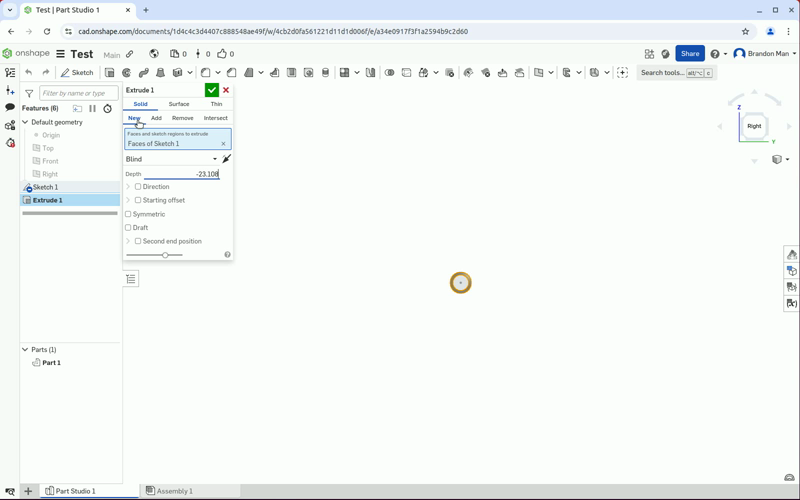
key(enter)
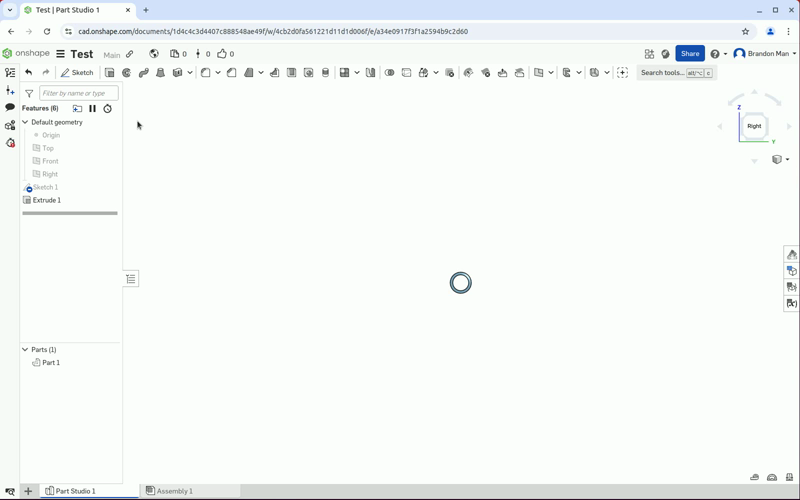
key(shift+h)
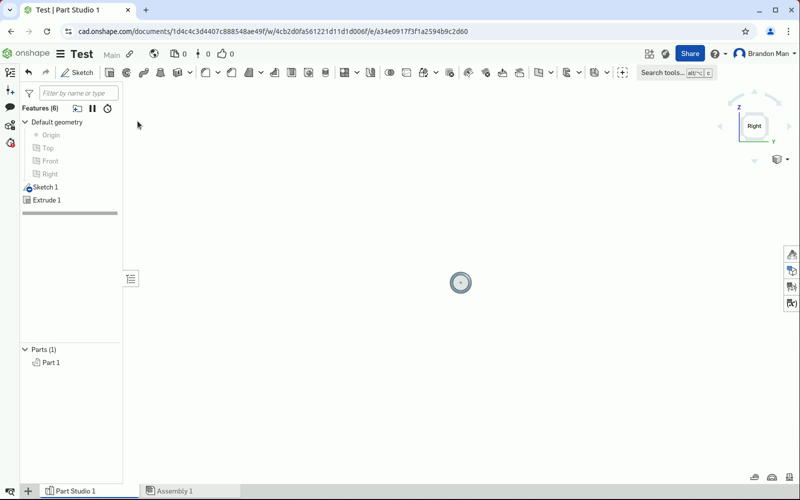
key(shift+h)
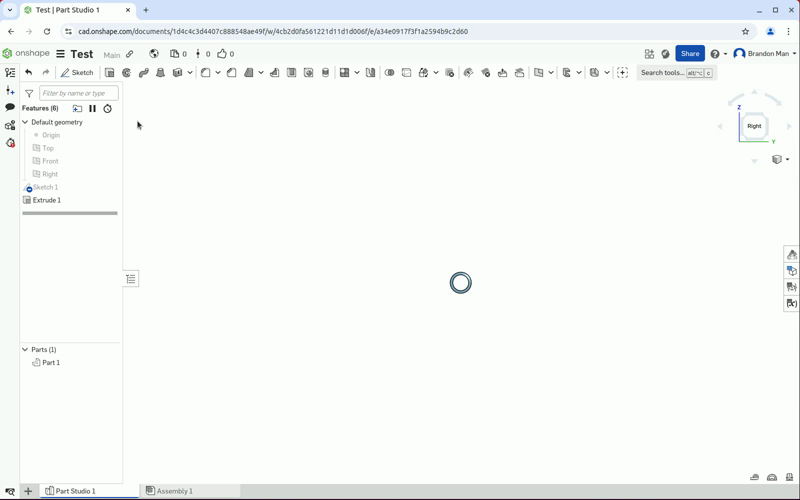
mouse_move(73, 189)
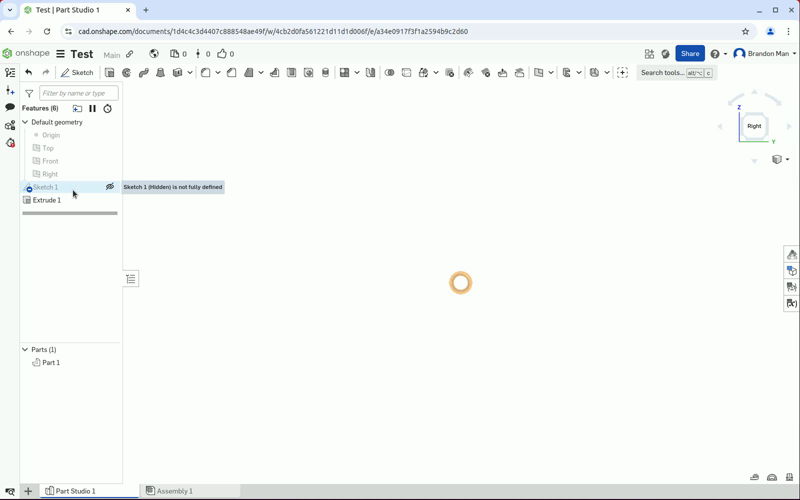
click(73, 189)
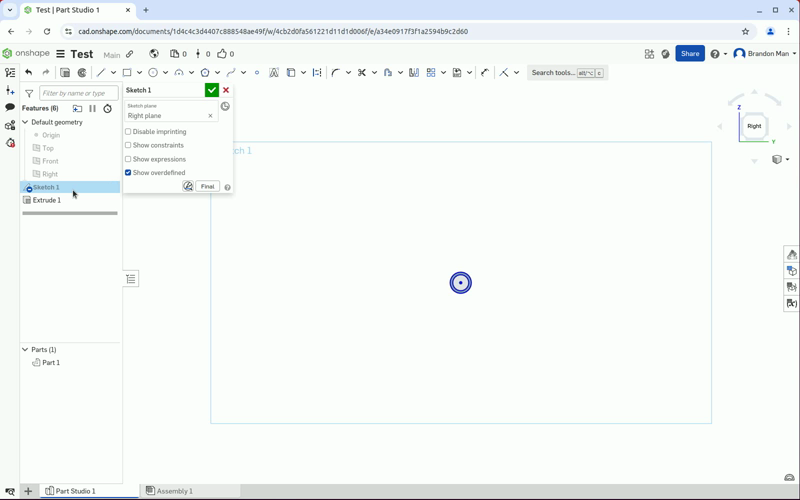
mouse_move(229, 92)
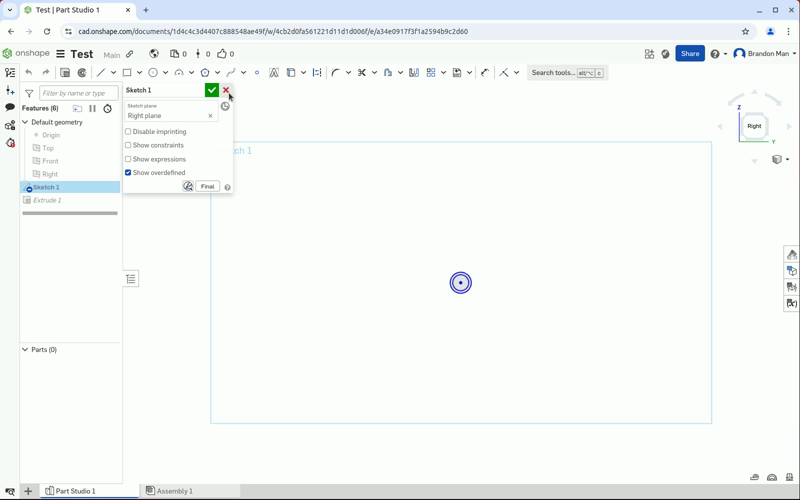
click(229, 92)
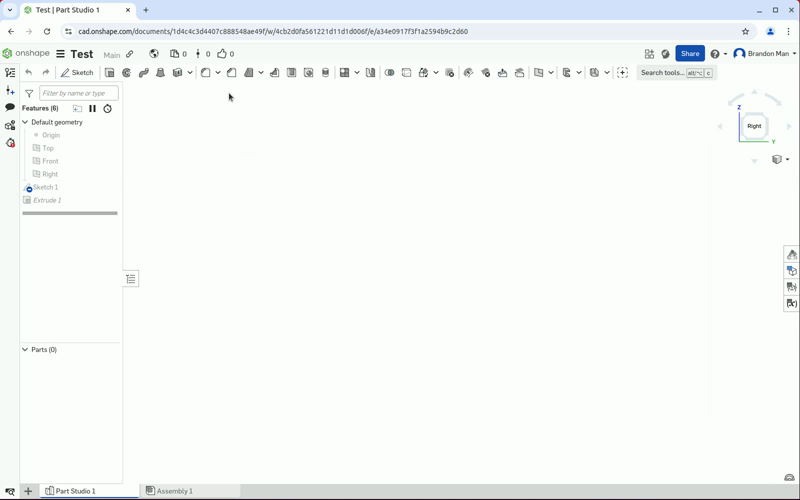
mouse_move(541, 75)
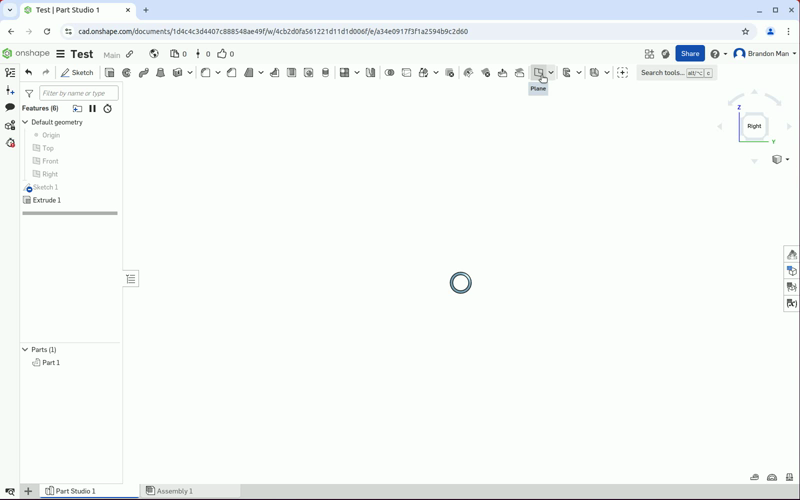
click(541, 75)
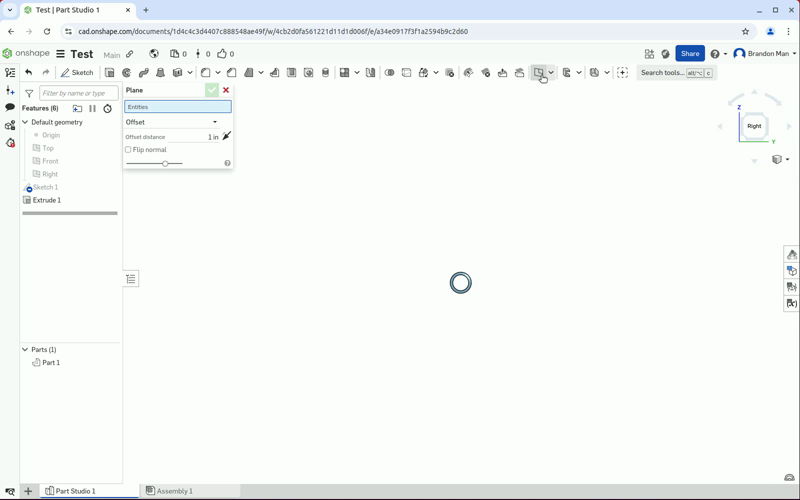
mouse_move(73, 176)
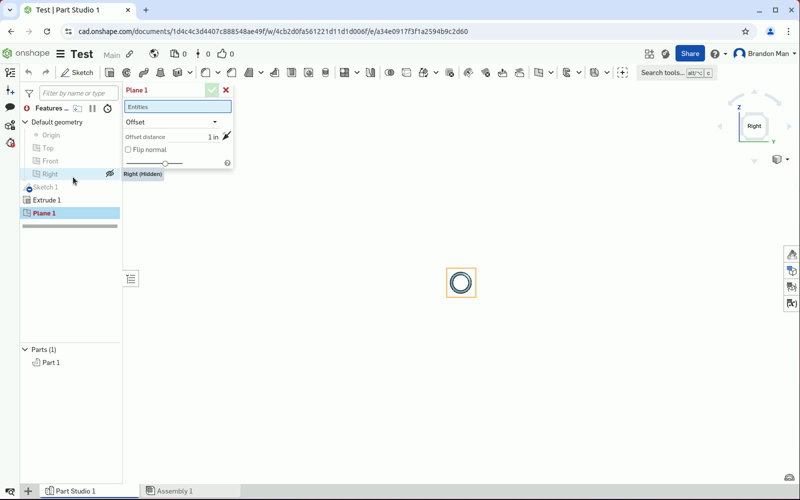
click(73, 176)
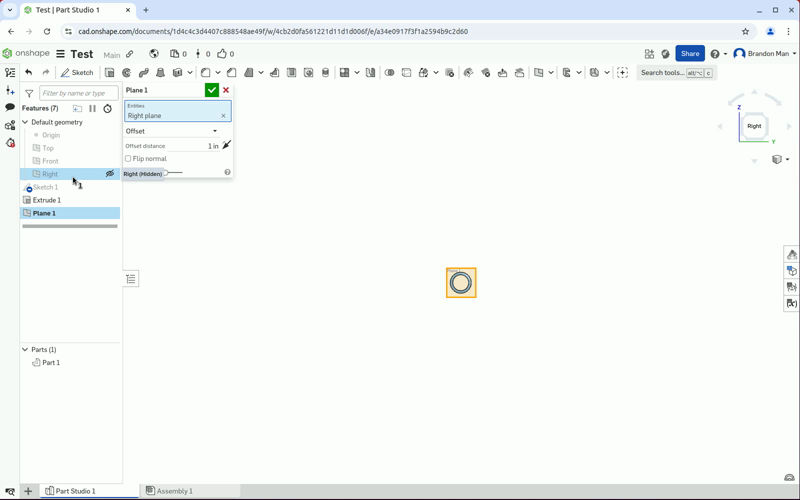
key(tab, 2)
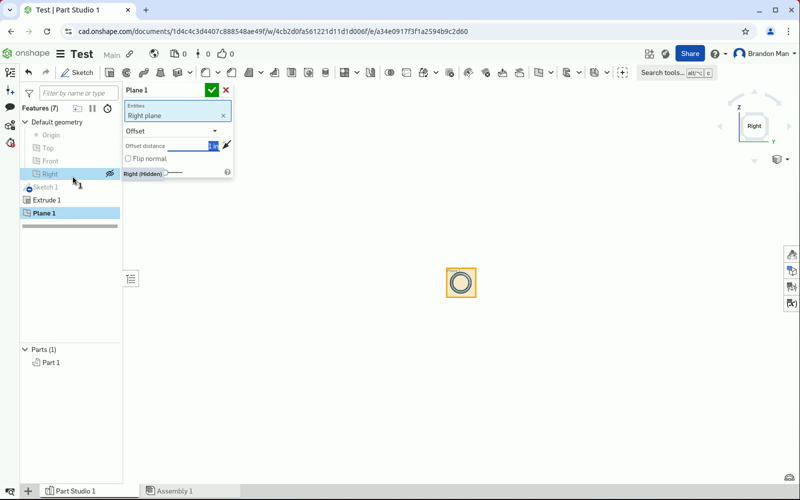
text(23.108)
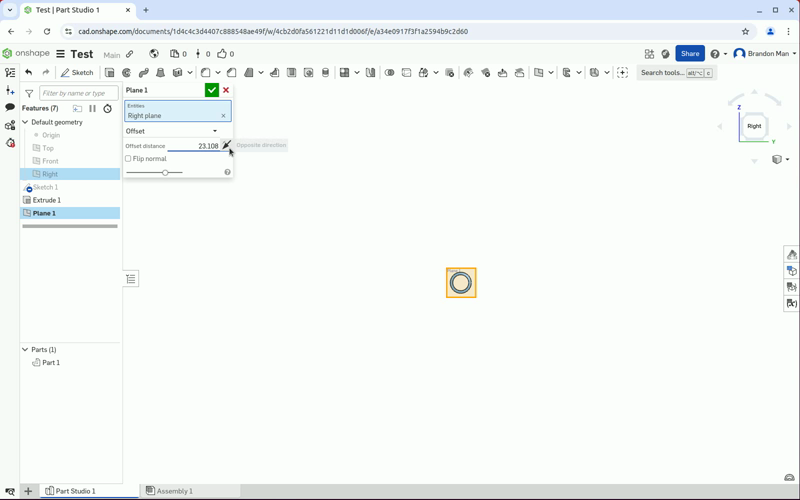
mouse_move(229, 147)
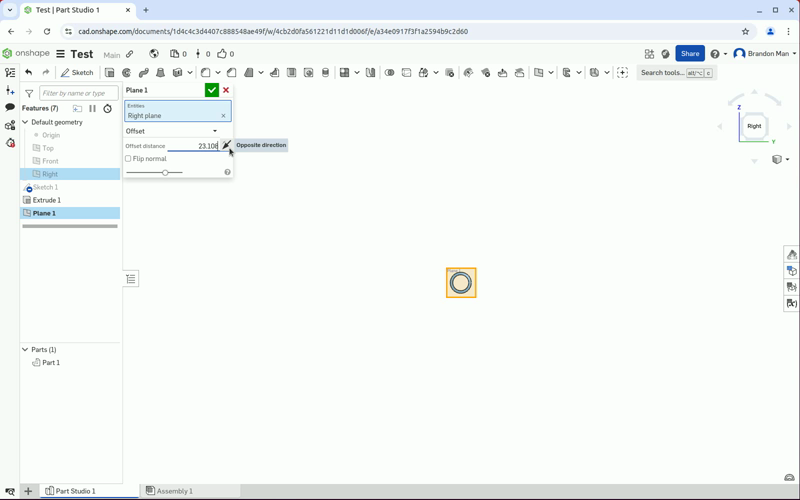
click(229, 147)
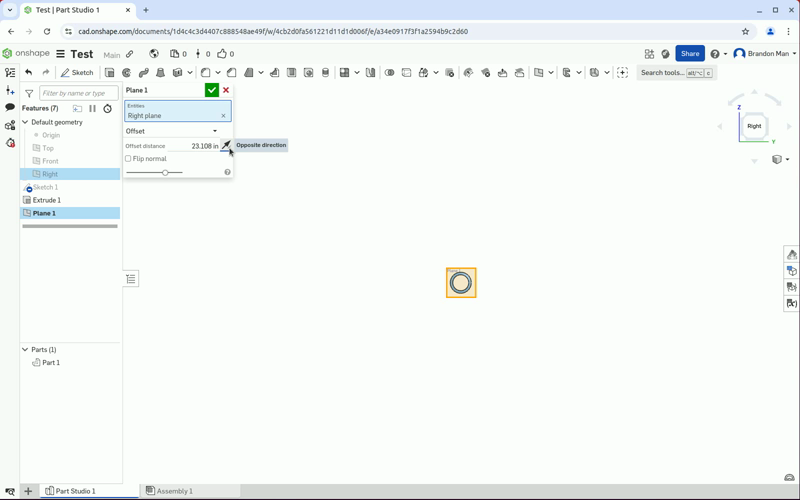
key(enter, 2)
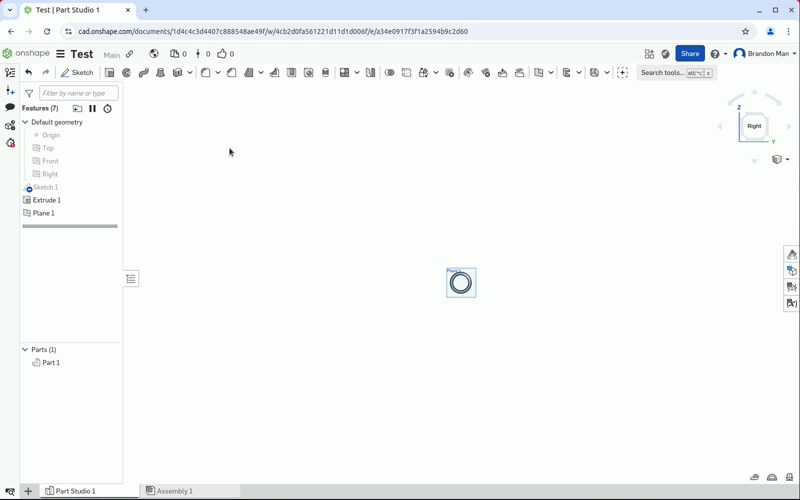
key(shift+s)
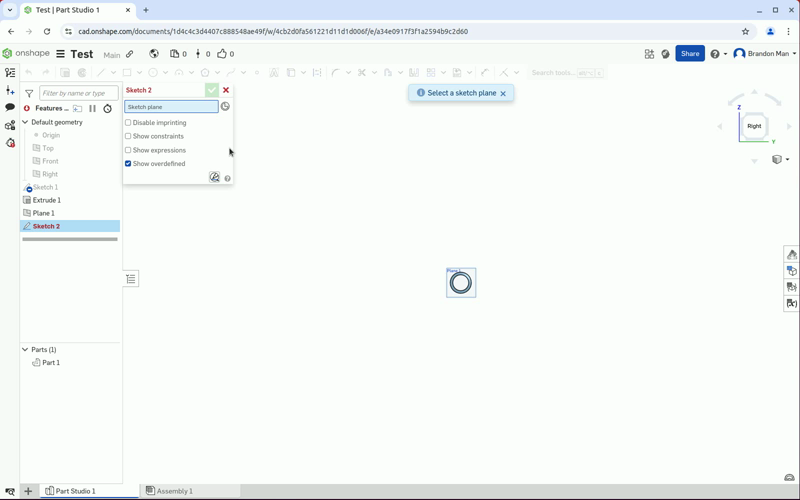
mouse_move(73, 215)
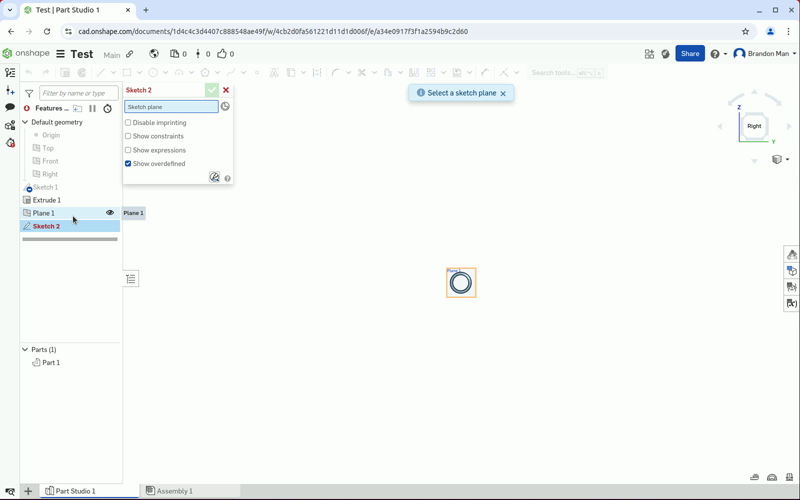
click(73, 215)
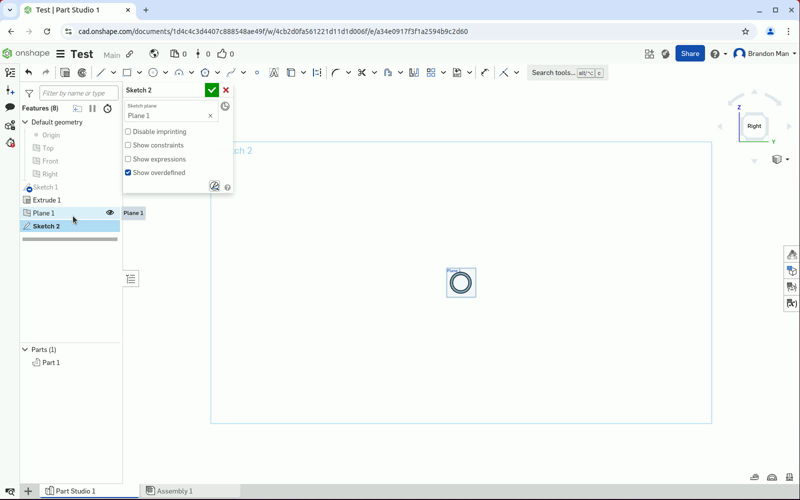
mouse_move(73, 352)
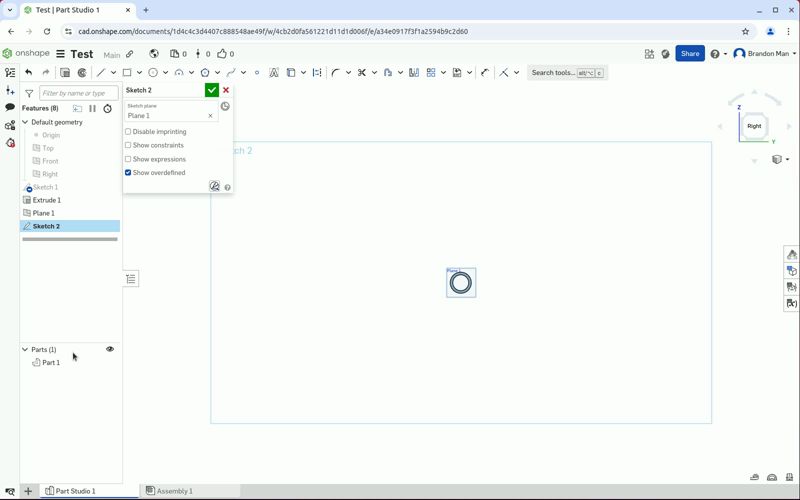
key(y)
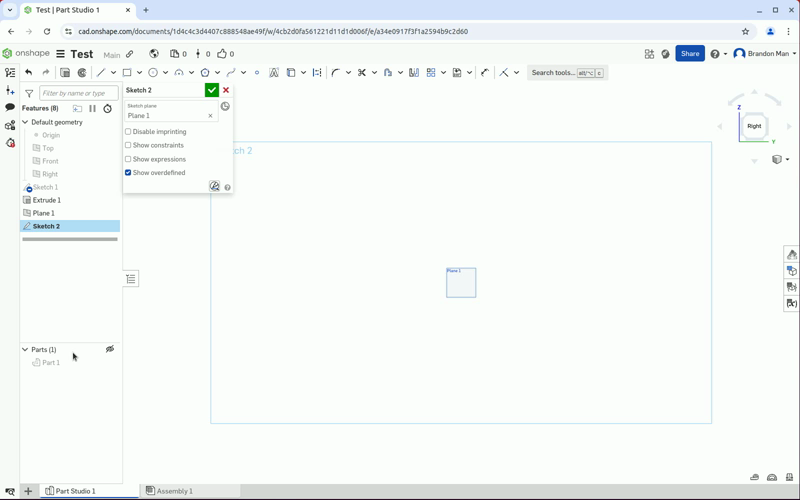
key(c)
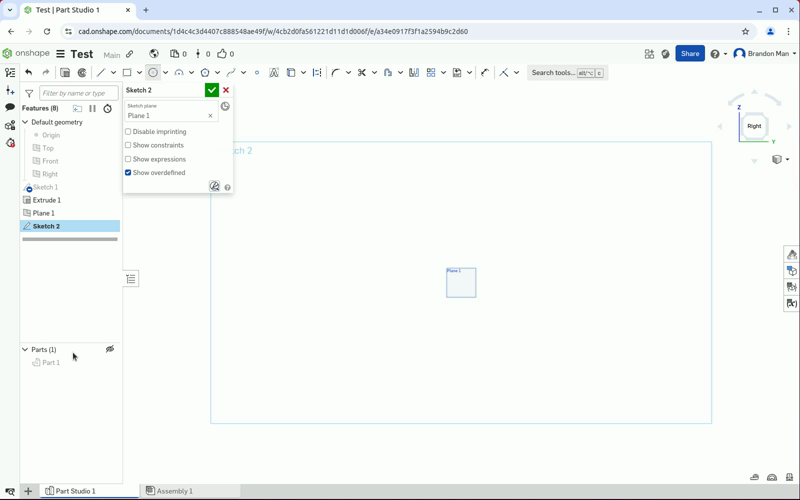
key_down(shift)
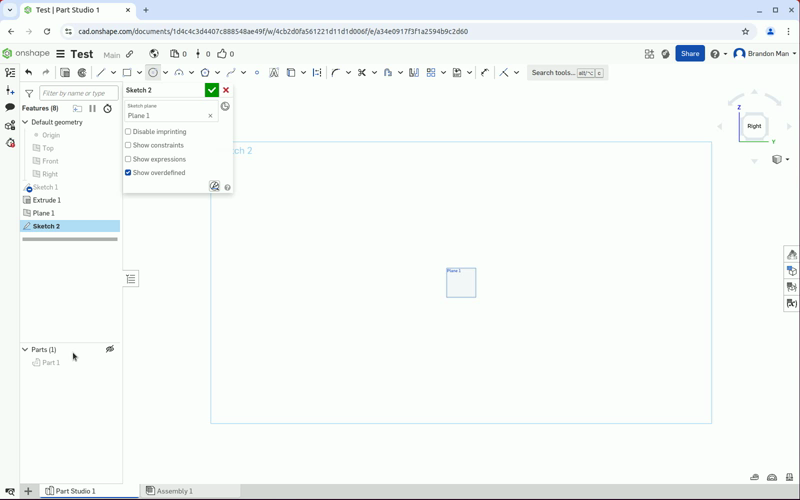
mouse_move(460, 282)
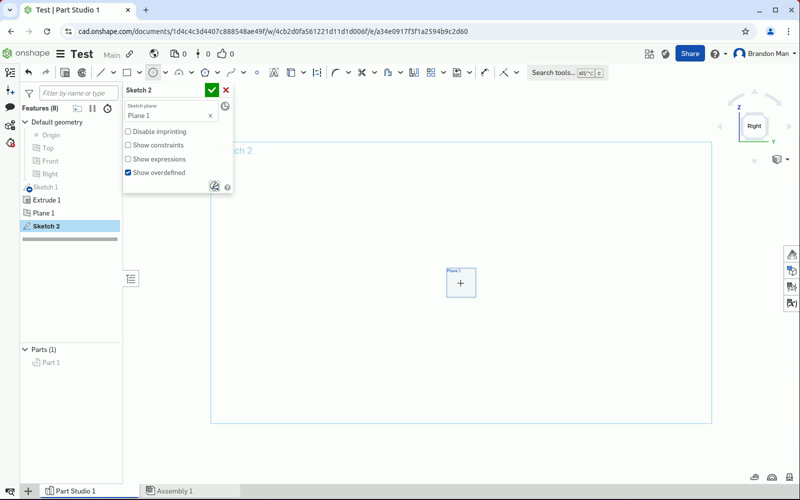
click(460, 282)
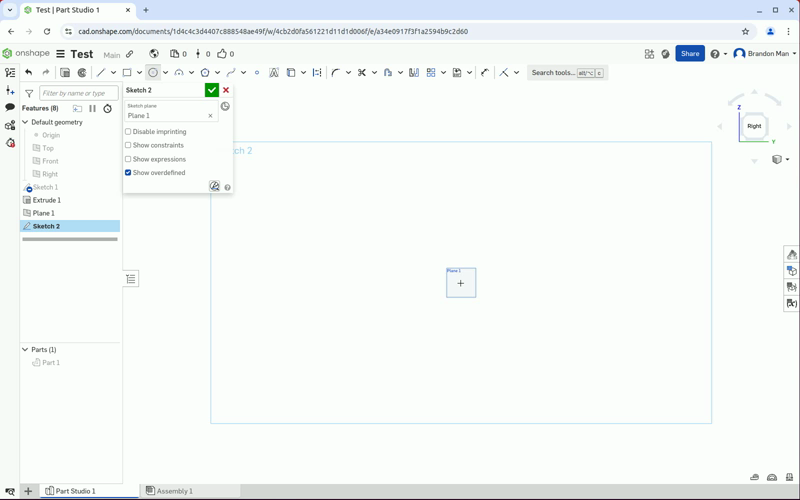
key_up(shift)
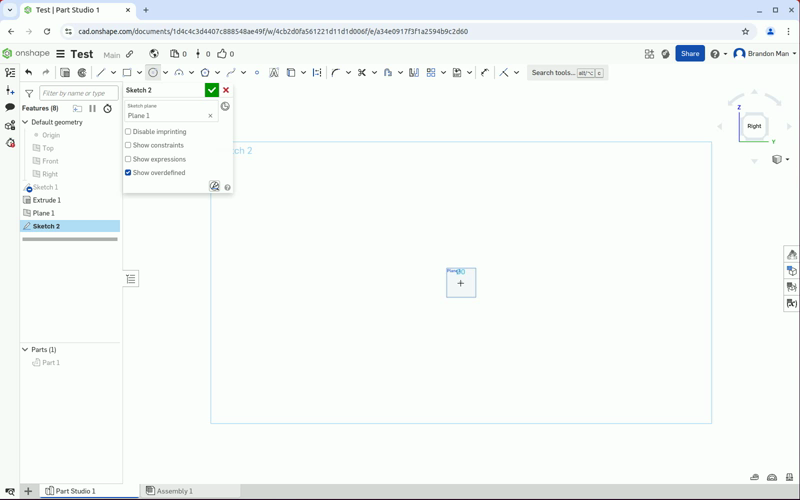
mouse_move(468, 282)
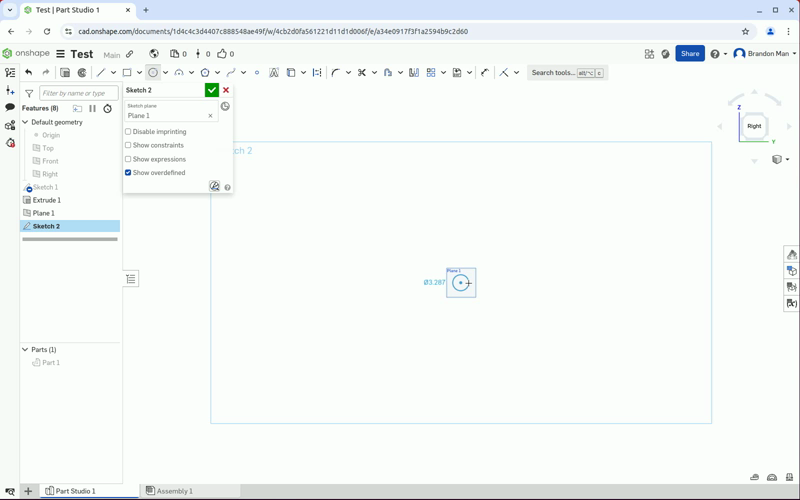
click(468, 282)
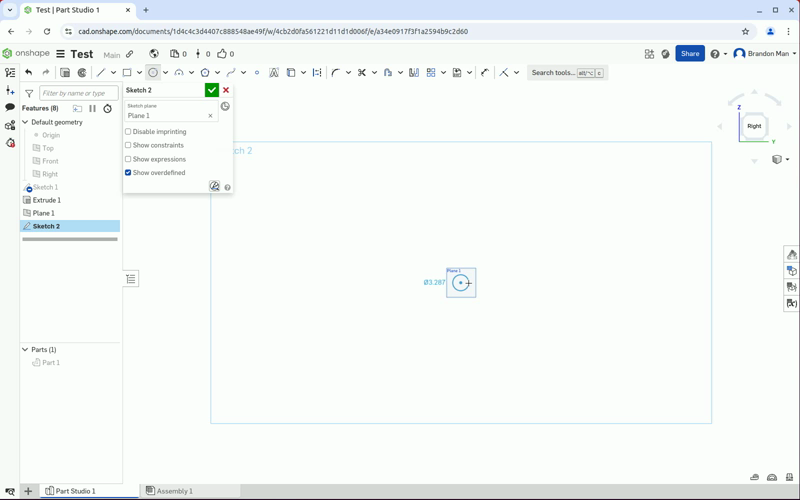
key(esc)
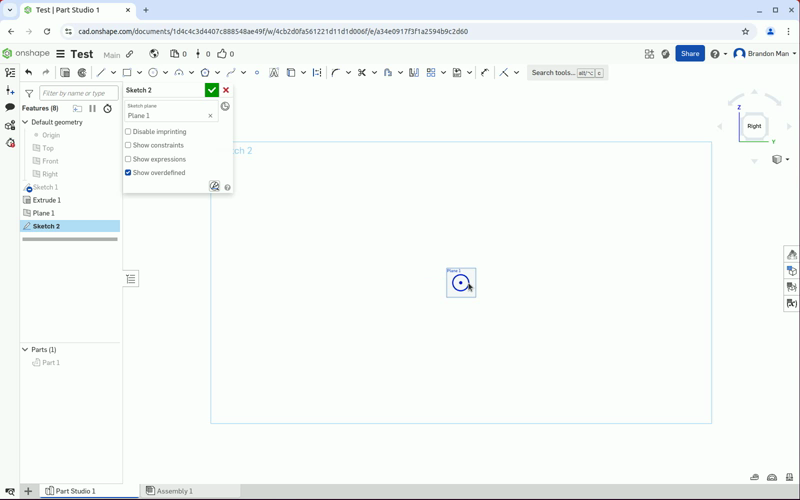
mouse_move(458, 289)
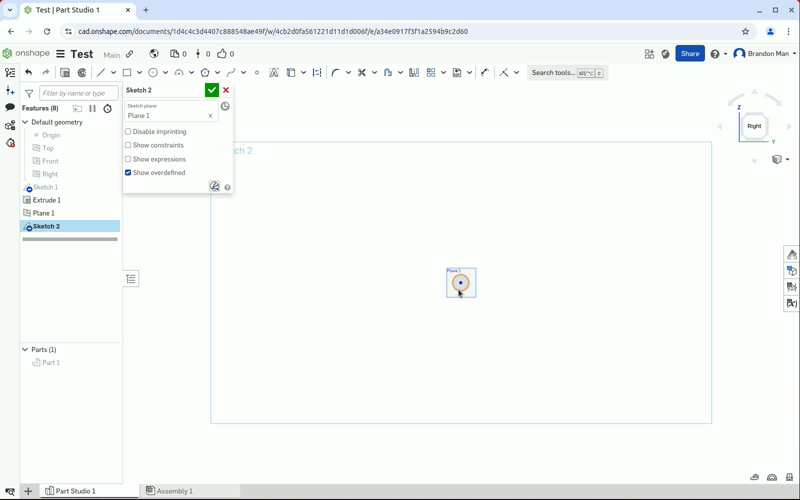
scroll(6)
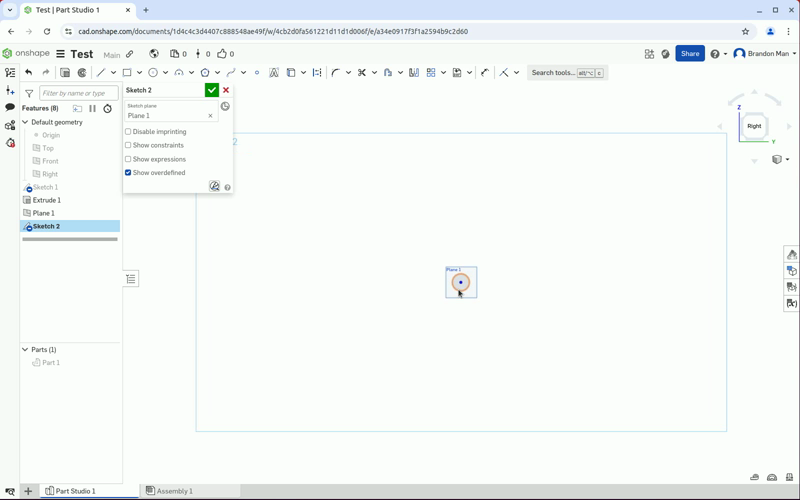
scroll(6)
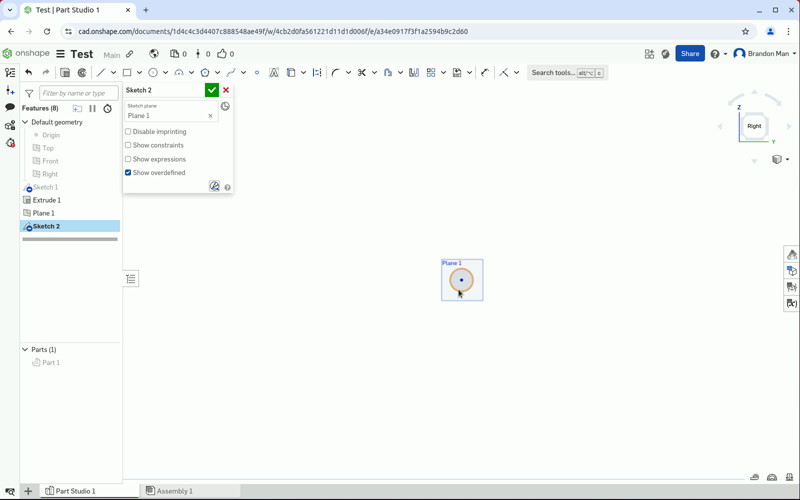
scroll(6)
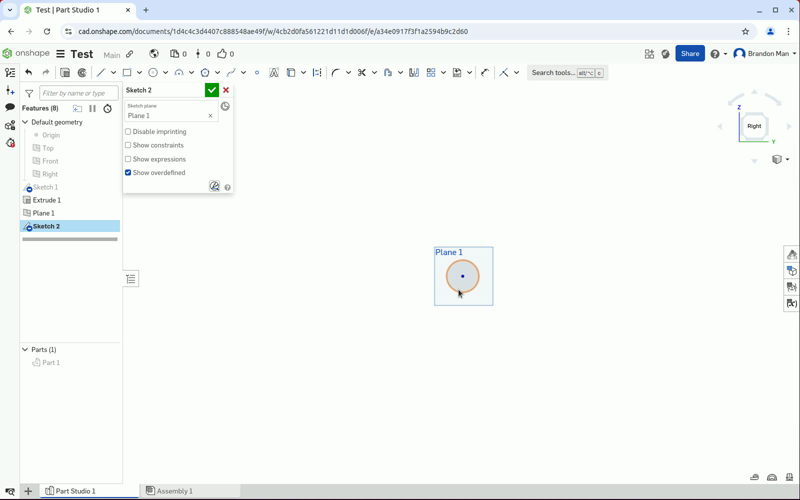
scroll(6)
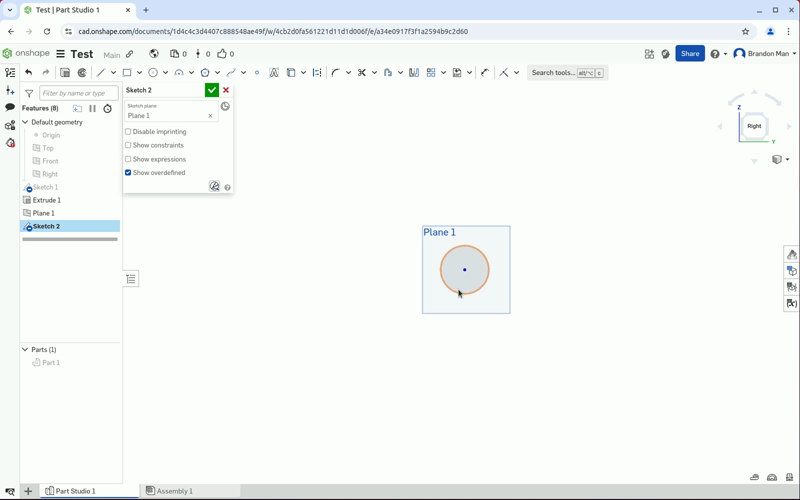
scroll(6)
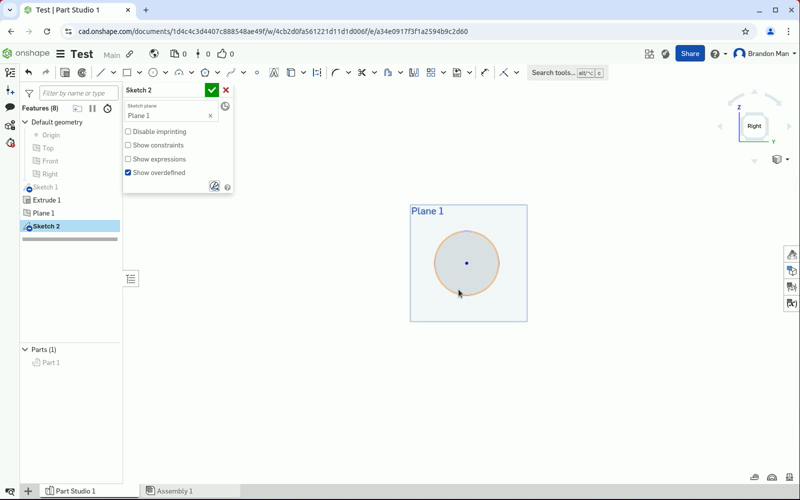
scroll(6)
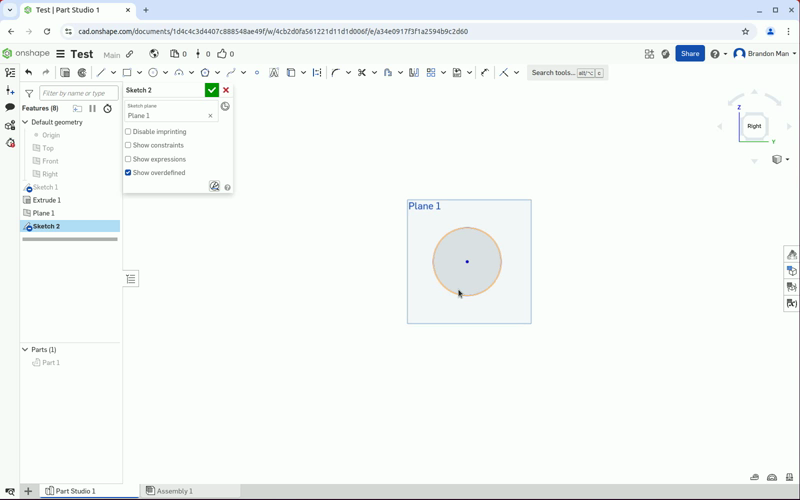
scroll(6)
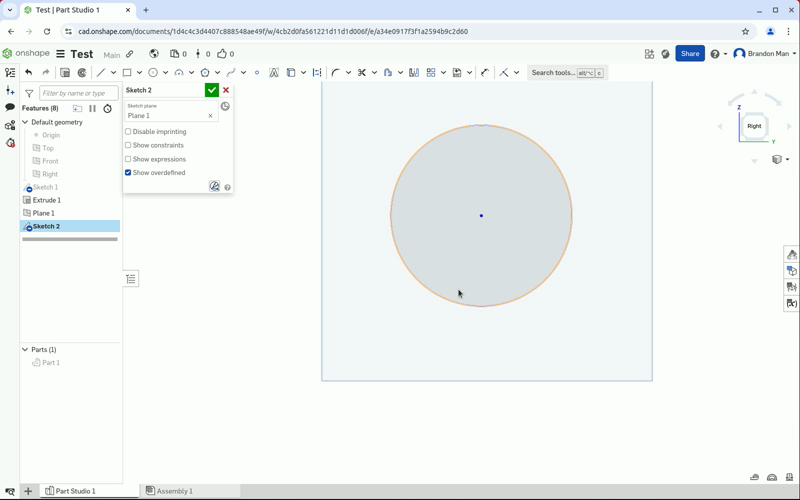
click(458, 289)
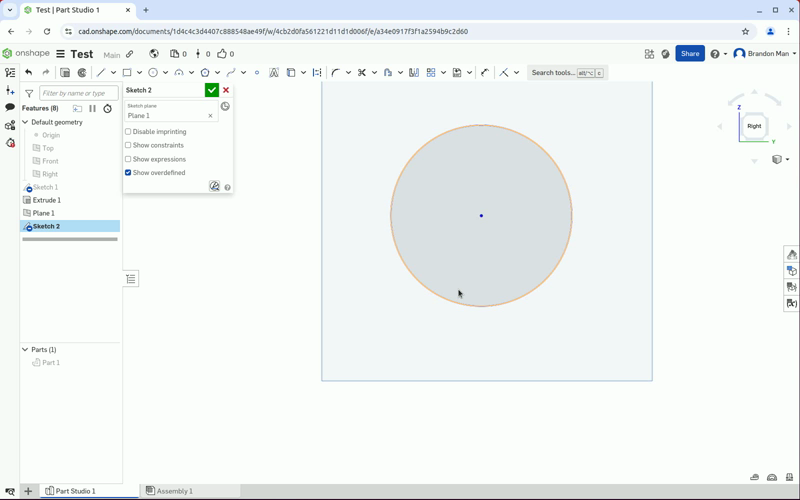
scroll(-6)
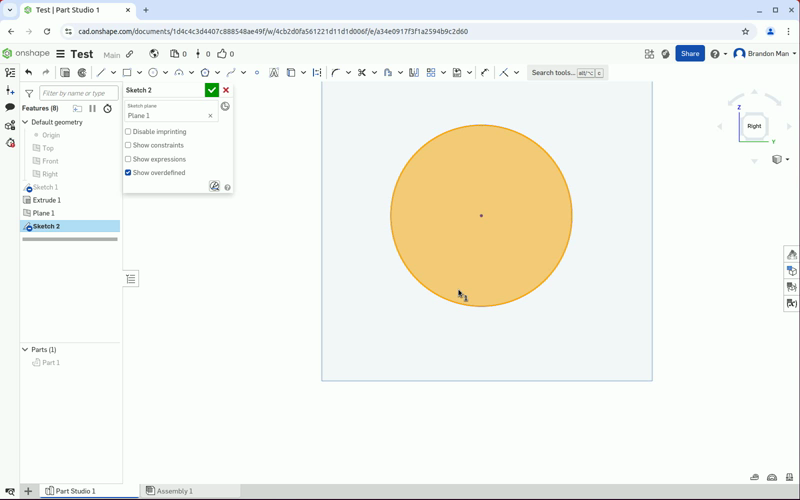
scroll(-6)
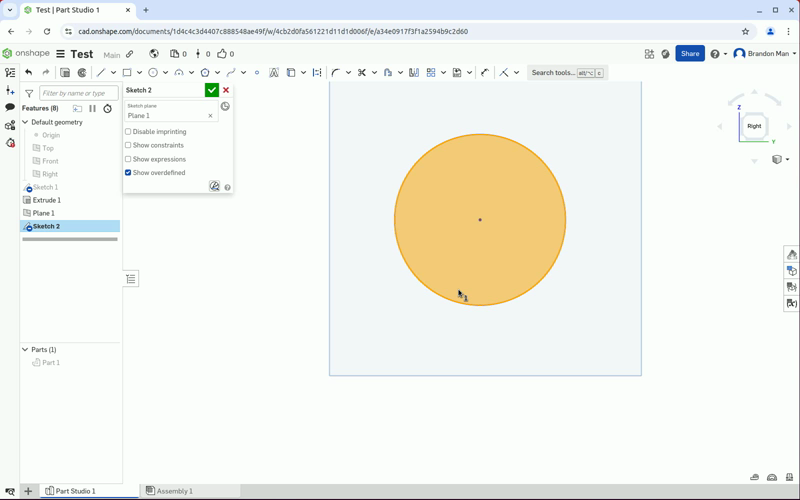
scroll(-6)
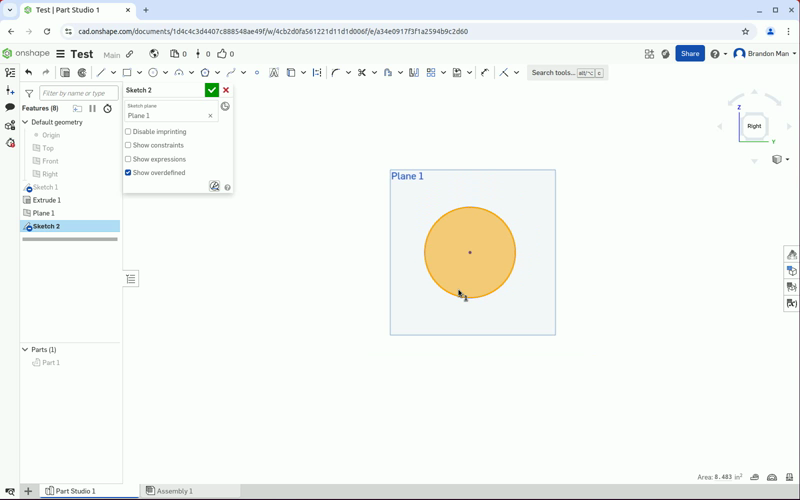
scroll(-6)
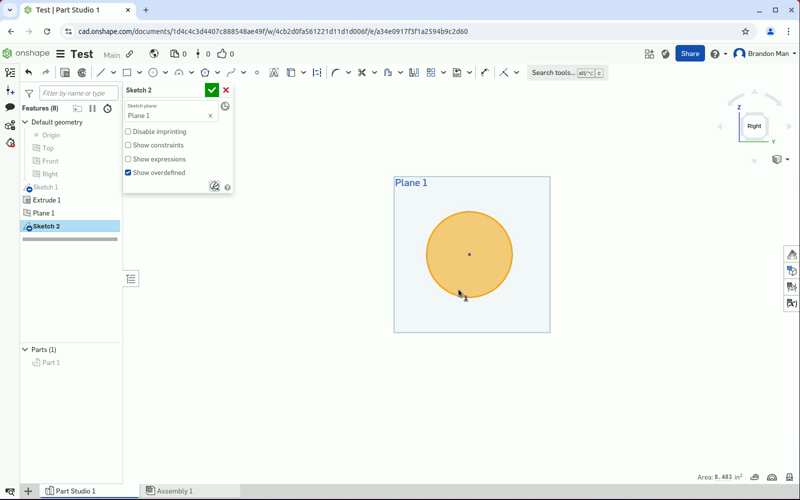
scroll(-6)
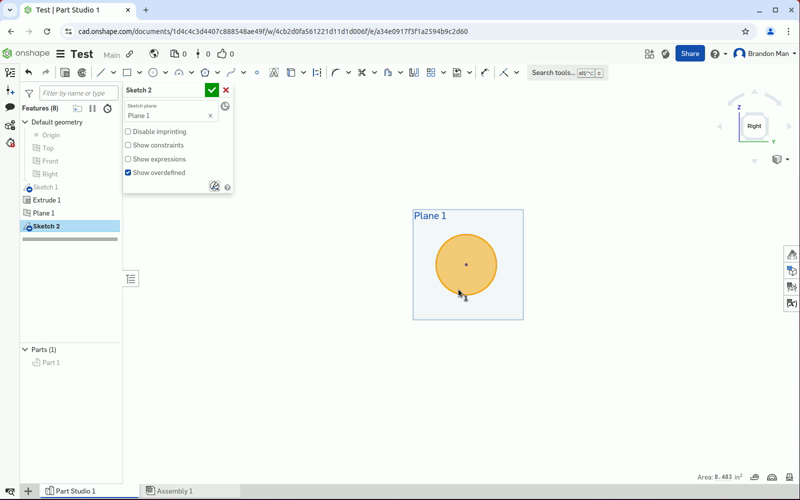
scroll(-6)
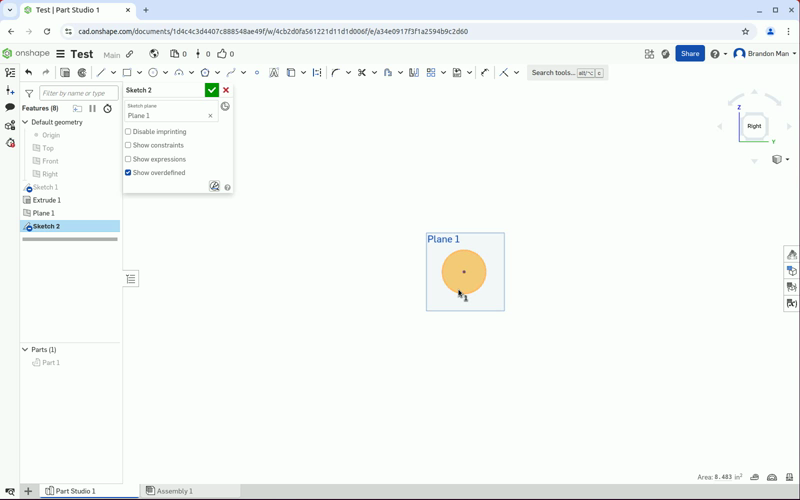
scroll(-6)
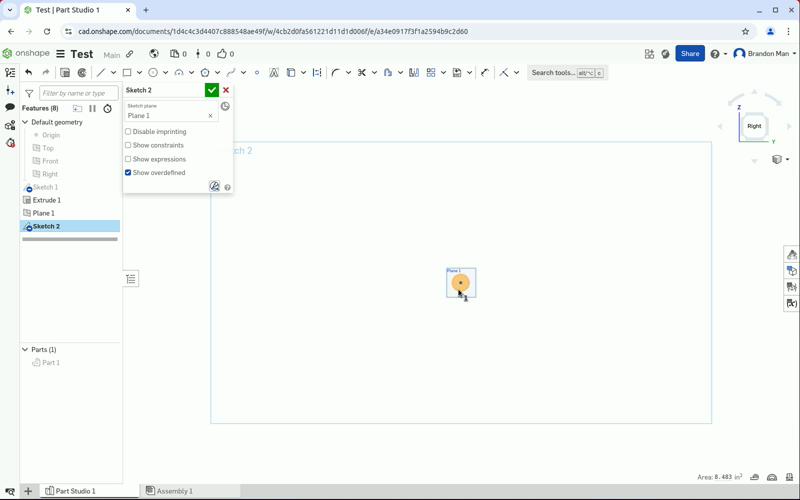
mouse_move(73, 352)
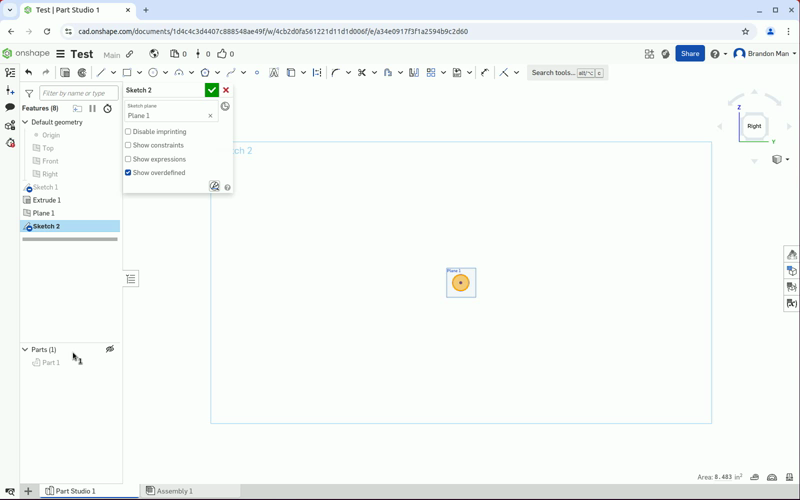
key(shift+y)
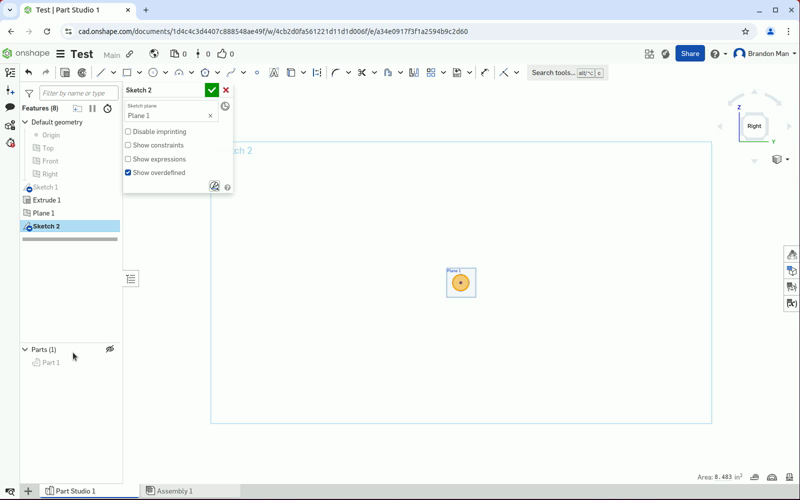
key(shift+e)
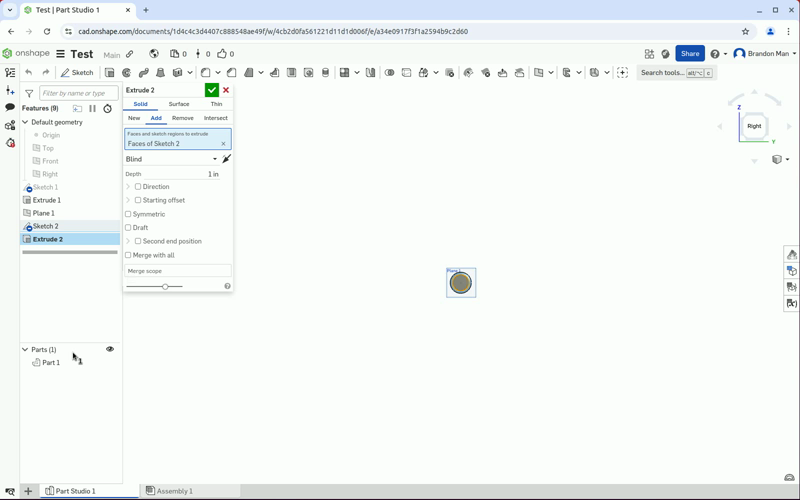
mouse_move(143, 106)
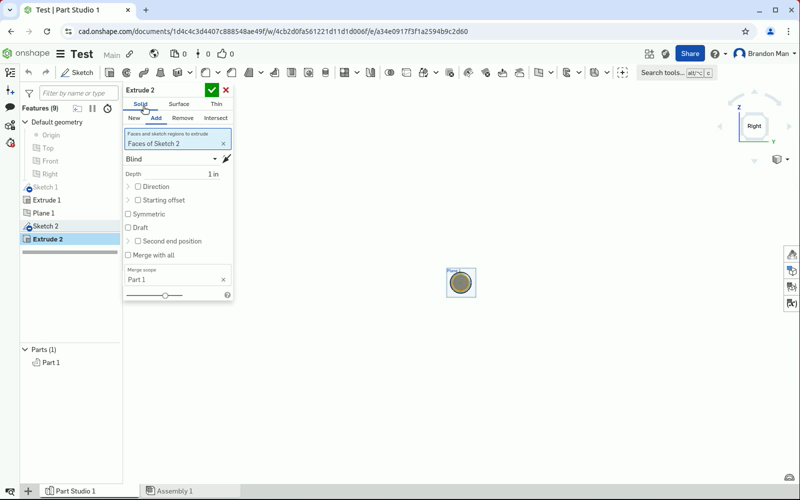
click(143, 106)
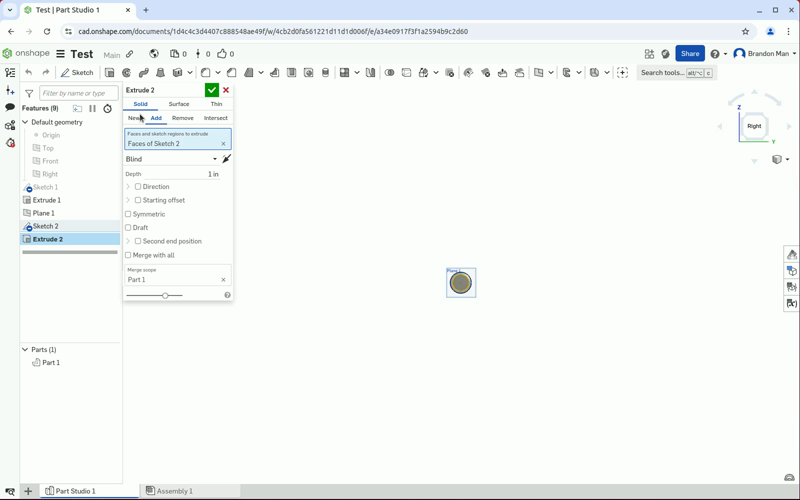
mouse_move(137, 120)
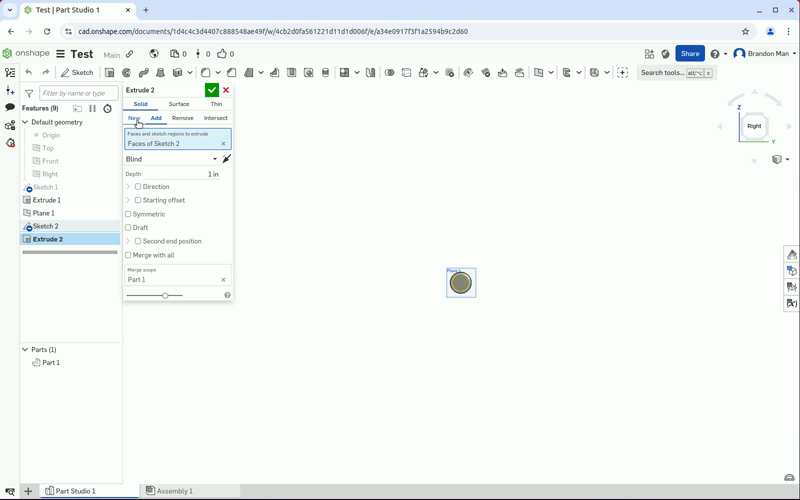
click(137, 120)
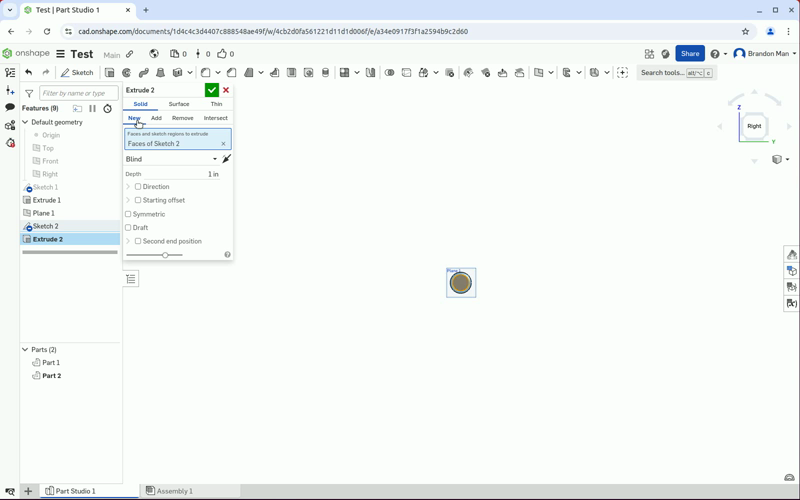
key(tab, 4)
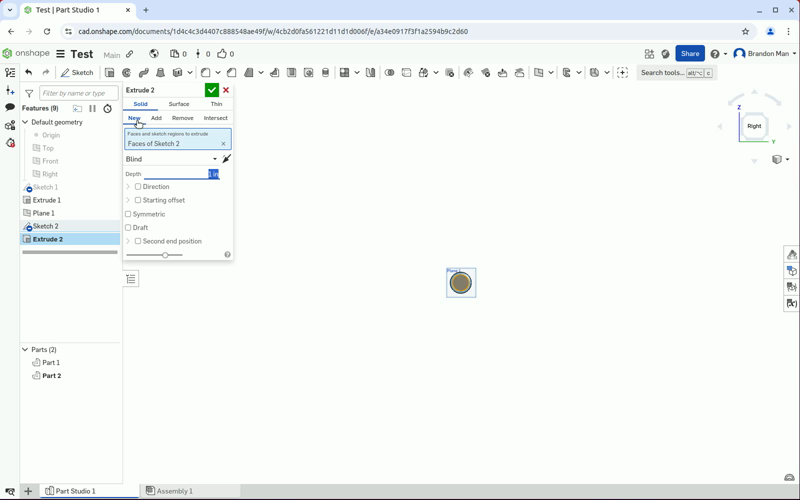
text(-1.926)
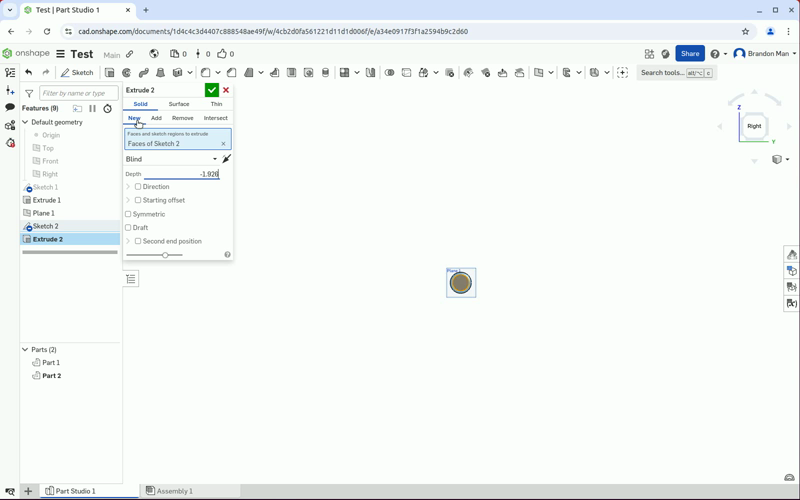
key(enter)
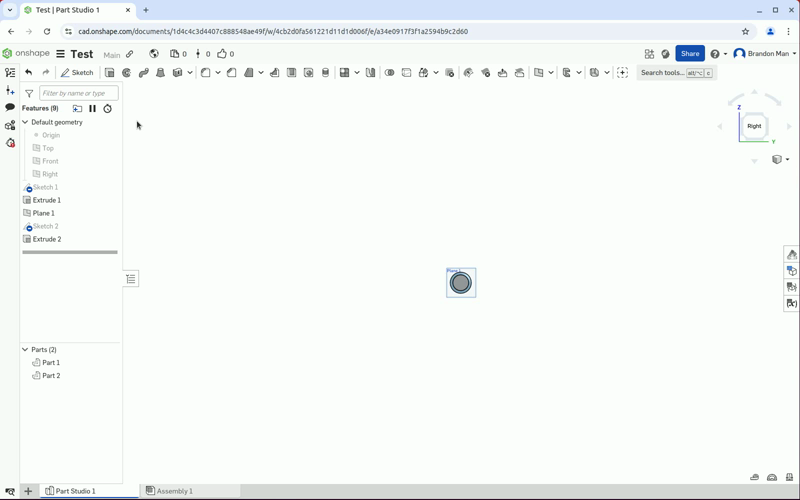
key(shift+h)
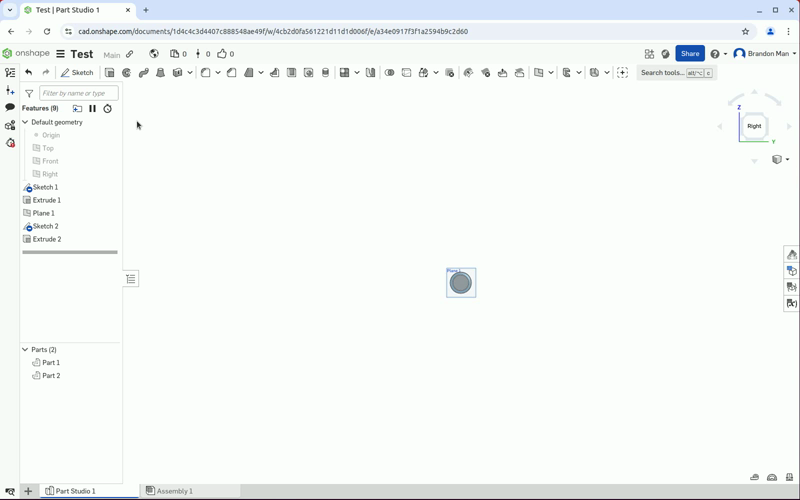
key(shift+h)
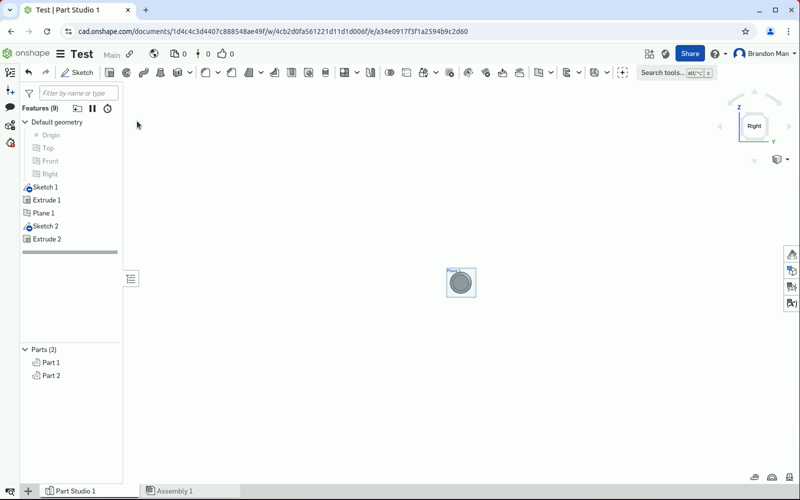
key(shift+7)
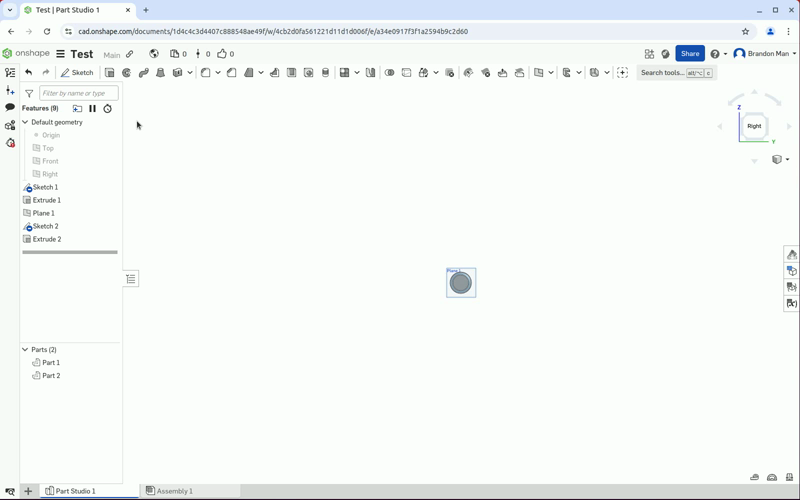
key(right, 2)
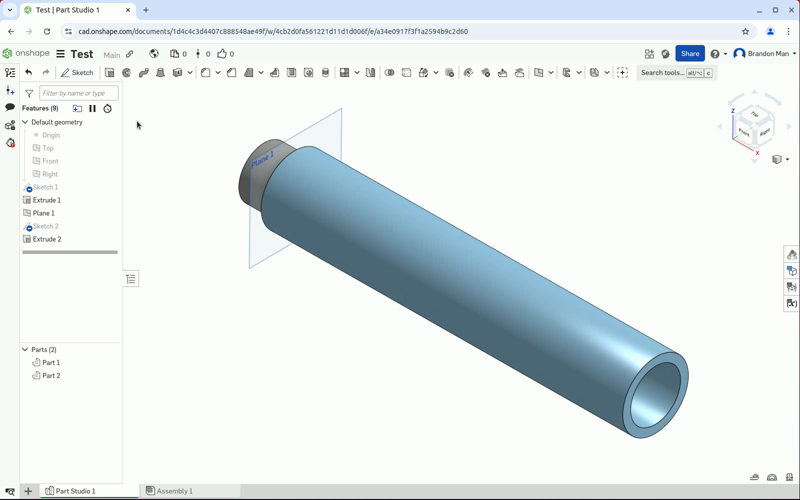
key(down, 2)
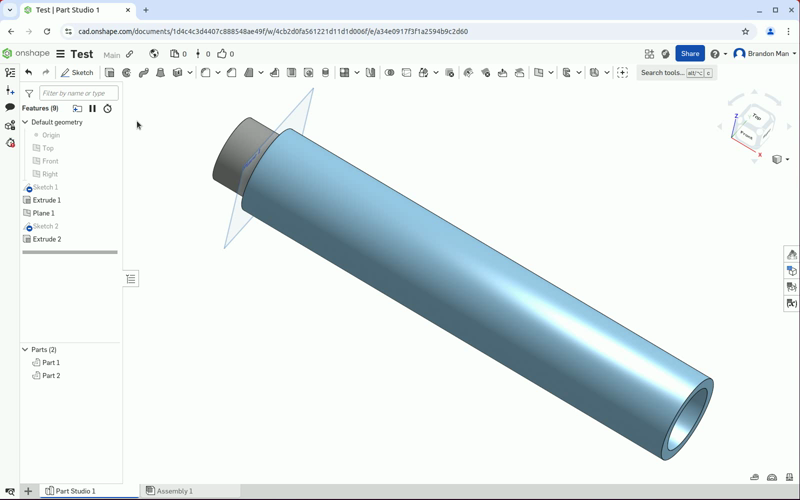
key(up, 2)
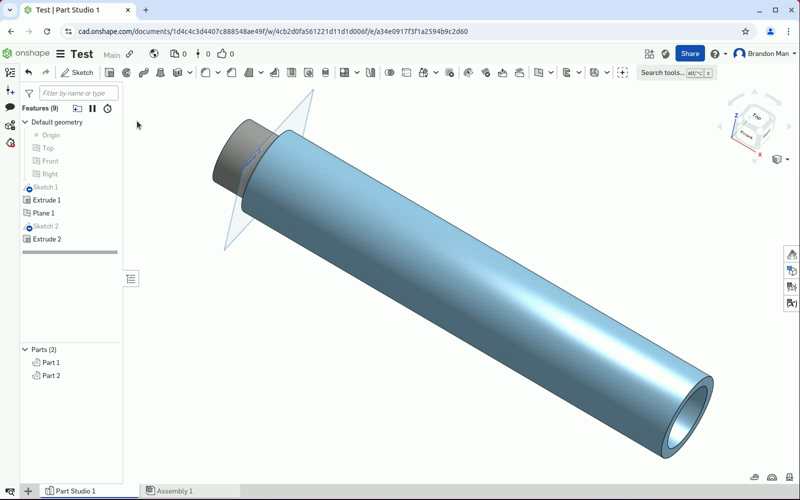
key(left, 2)
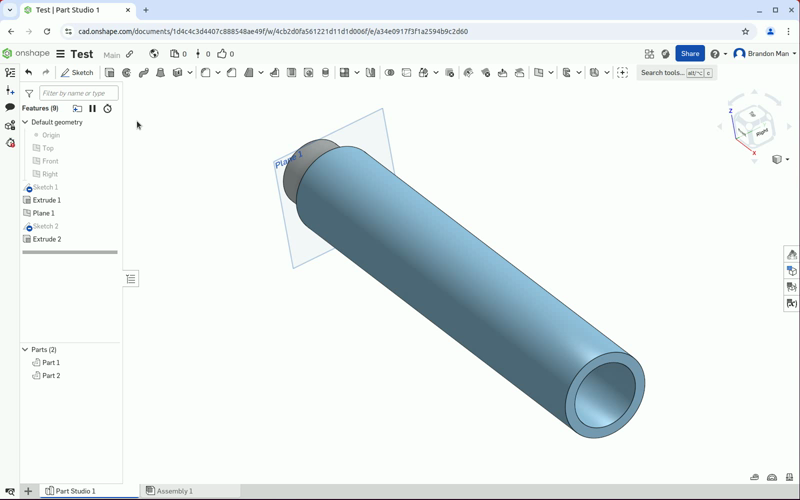
mouse_move(73, 189)
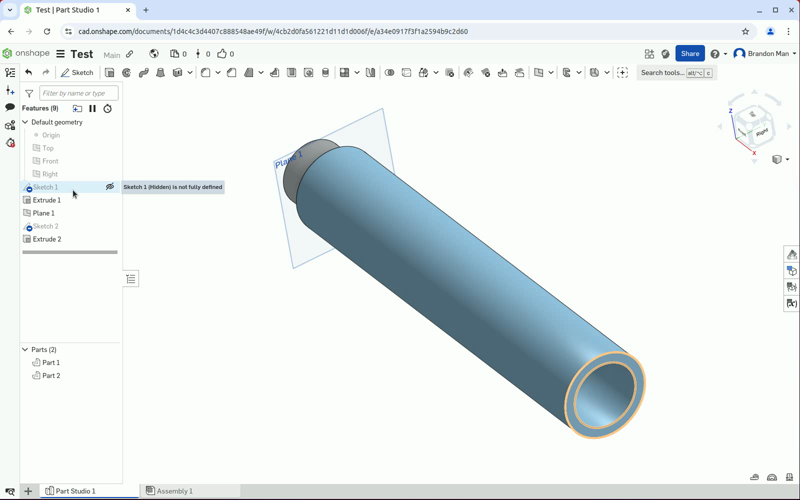
click(73, 189)